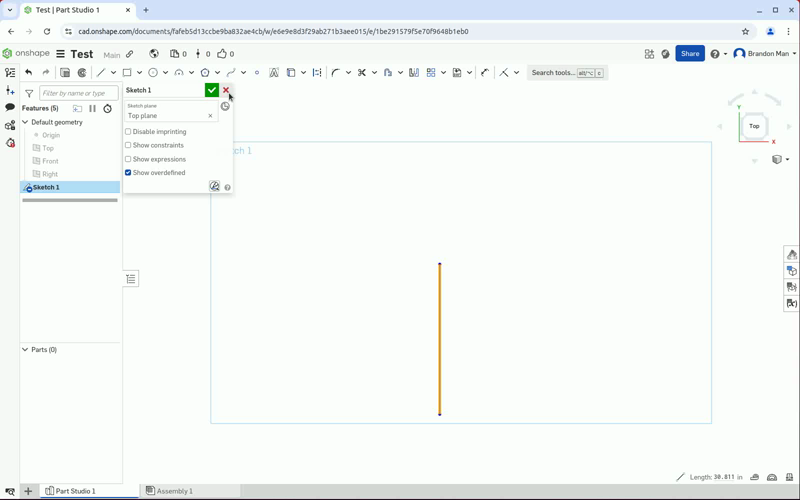
key(shift+h)
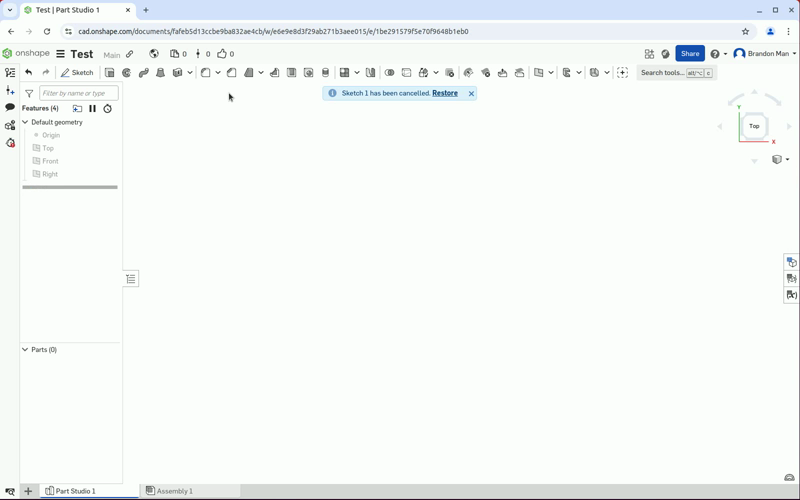
mouse_move(73, 352)
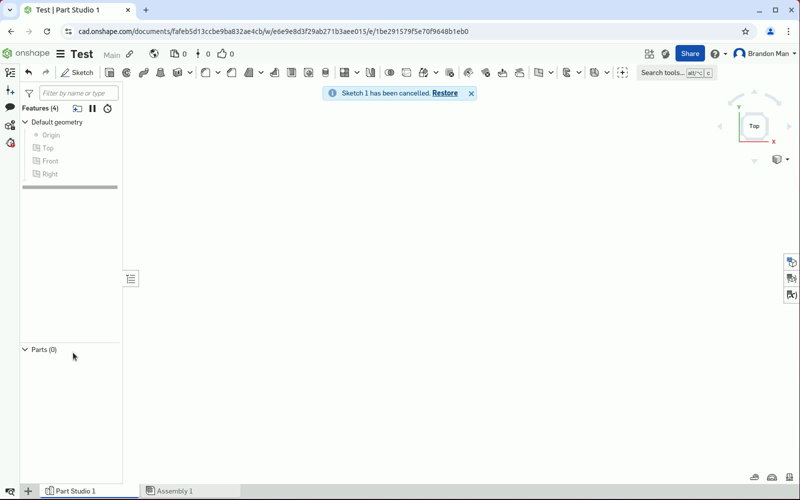
key(y)
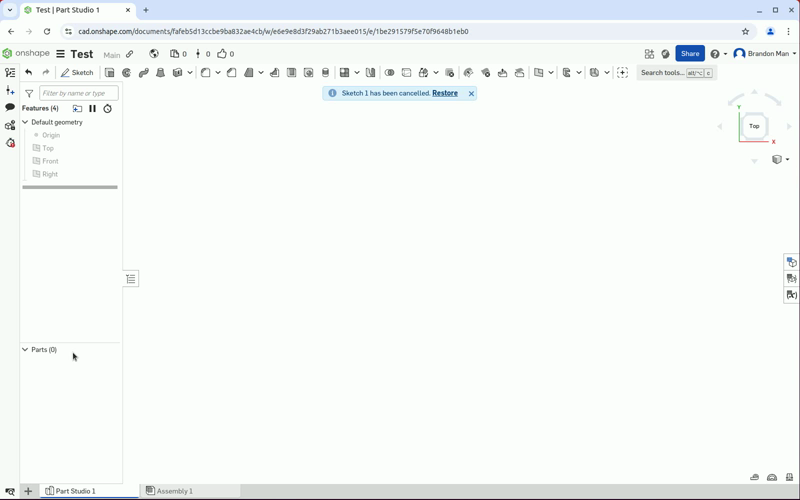
key(shift+p)
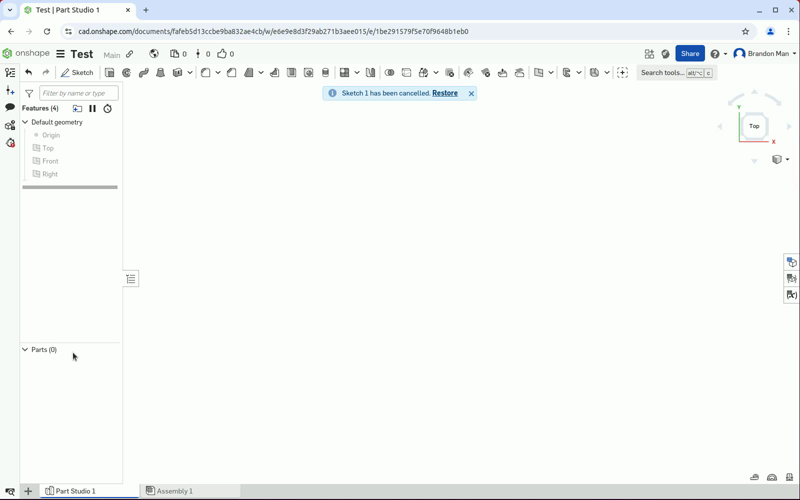
key(space)
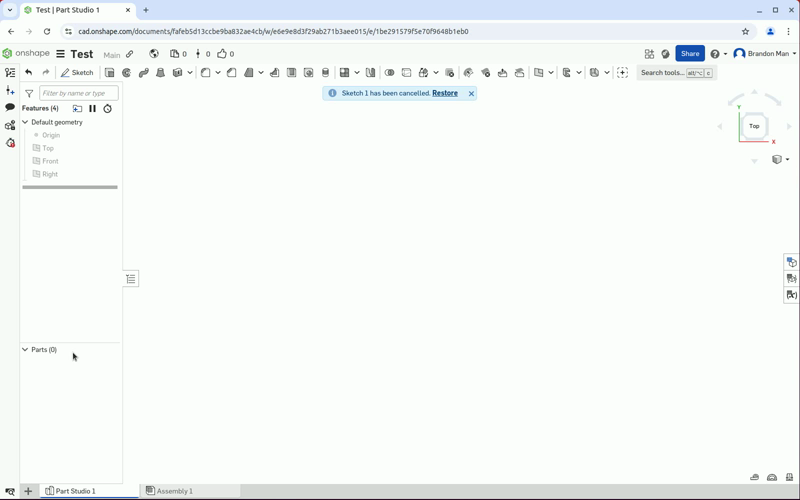
key_down(shift)
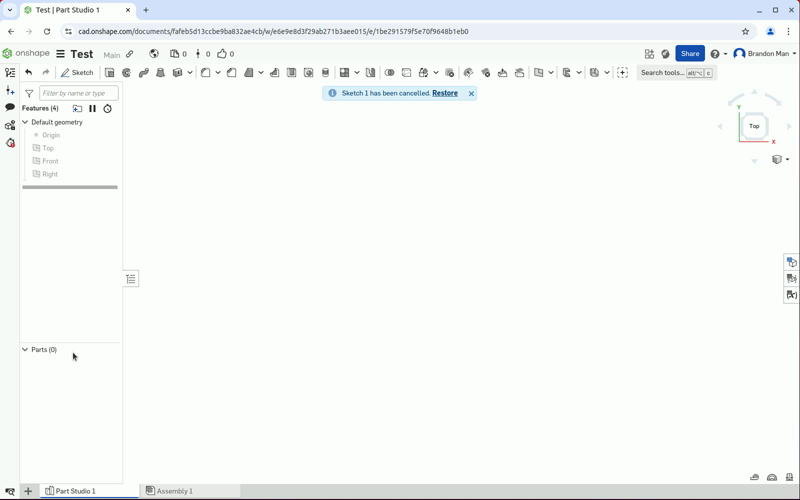
key(up)
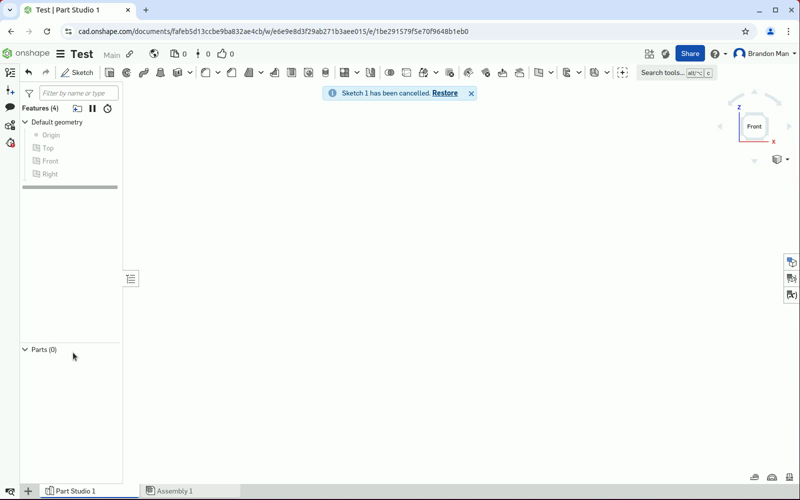
key_up(shift)
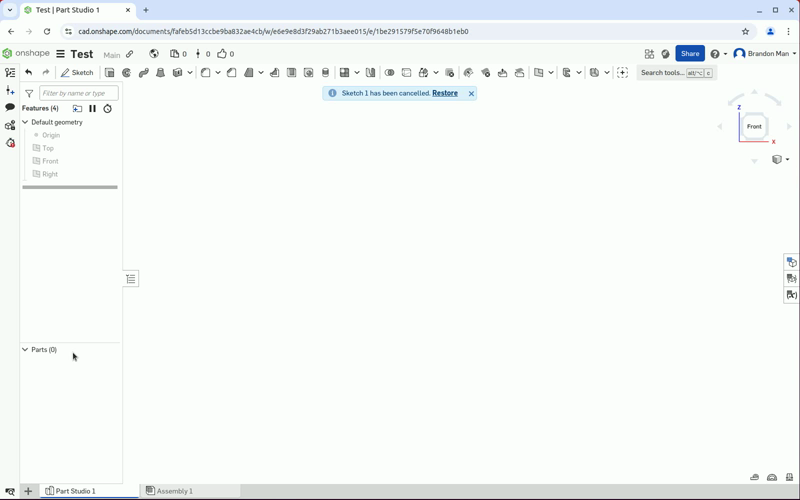
mouse_move(73, 352)
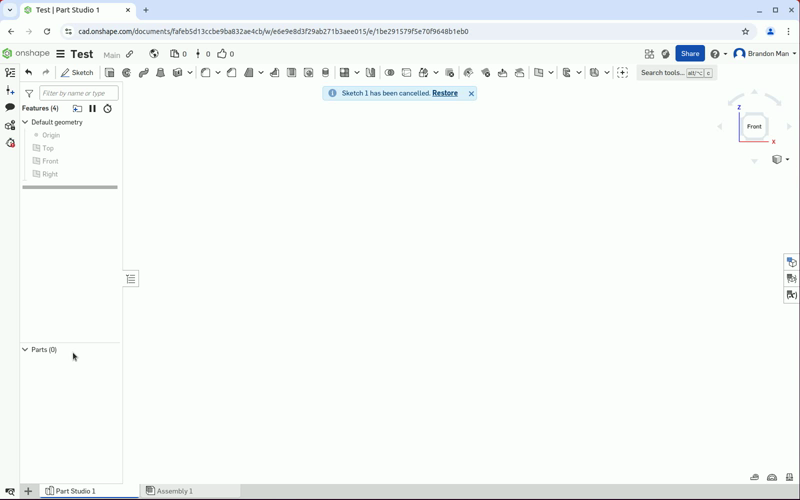
key(shift+y)
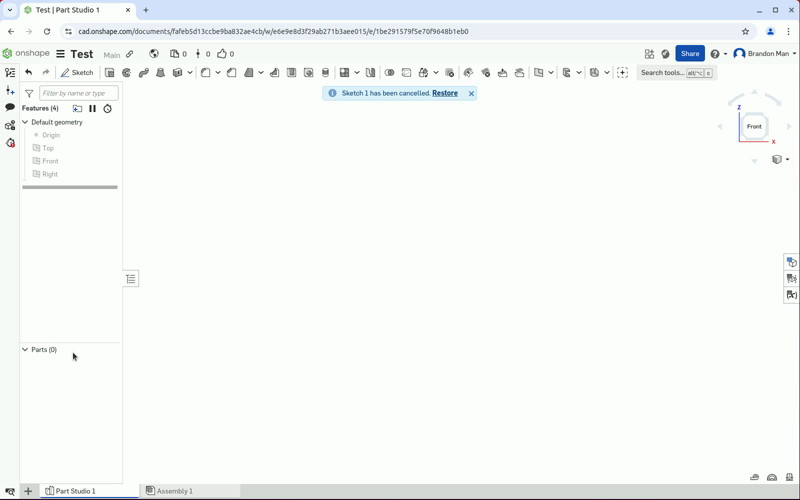
key(shift+s)
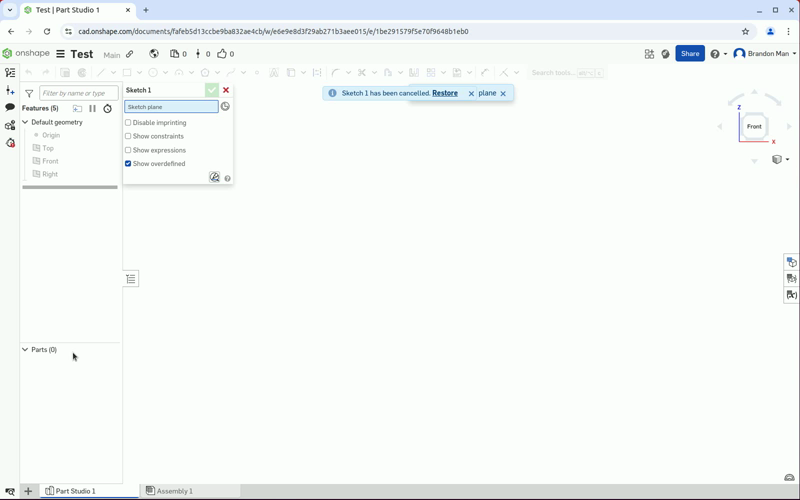
mouse_move(73, 163)
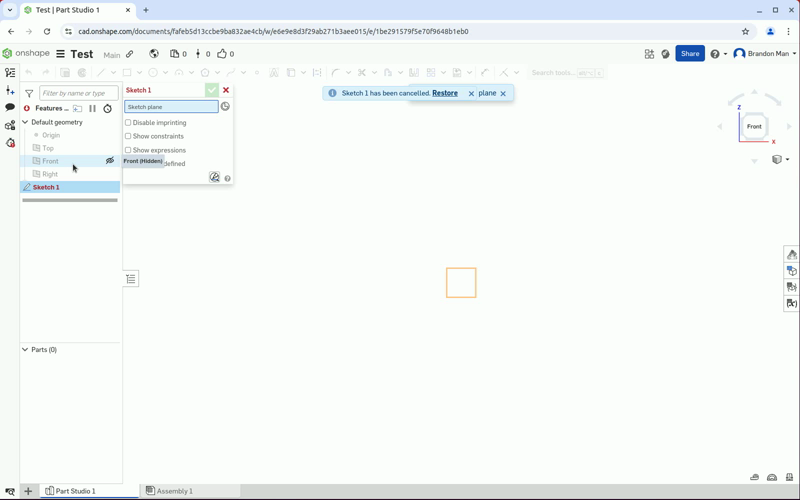
click(73, 163)
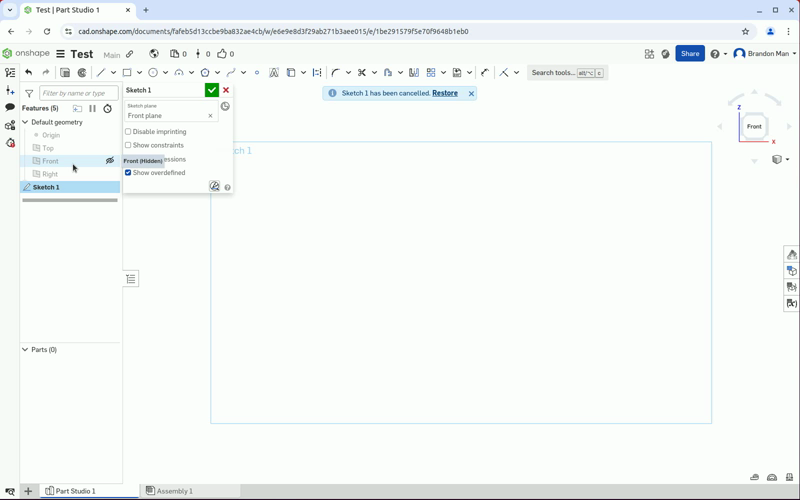
mouse_move(73, 352)
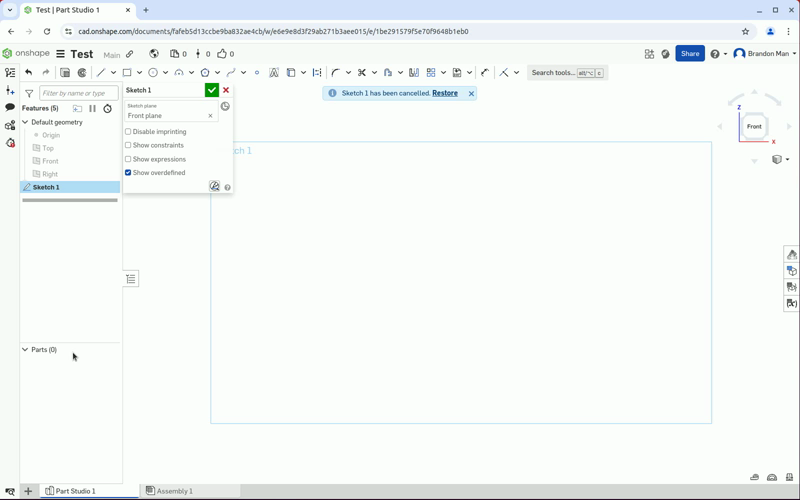
key(y)
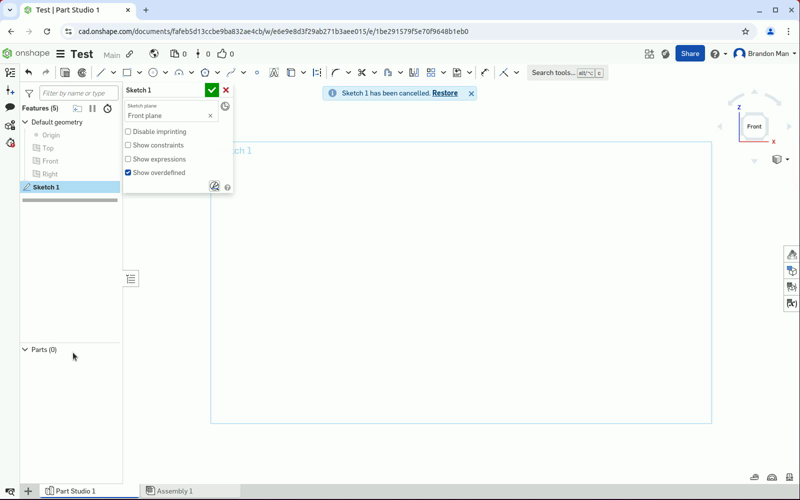
key(l)
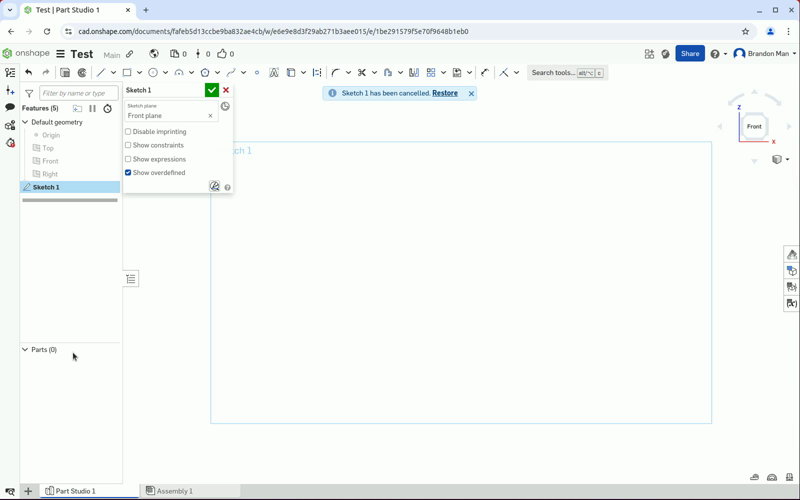
key_down(shift)
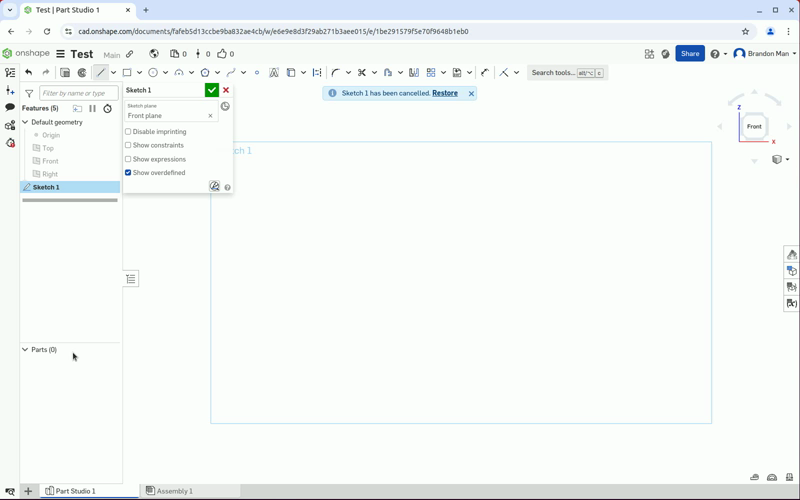
mouse_move(417, 299)
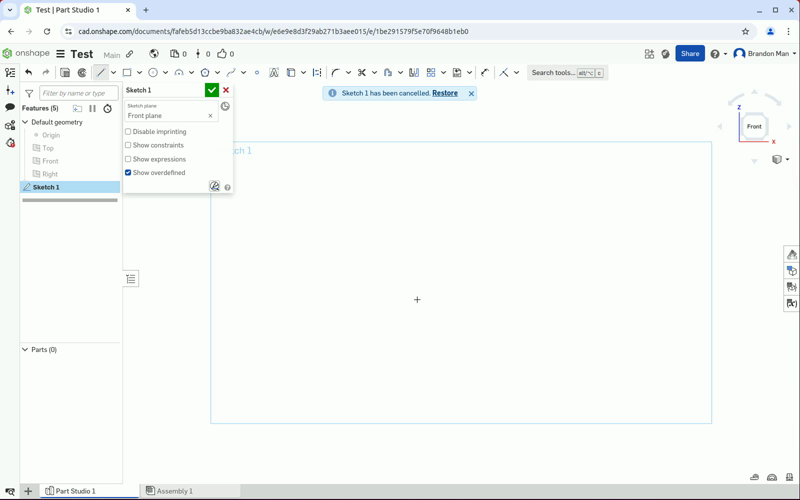
click(417, 299)
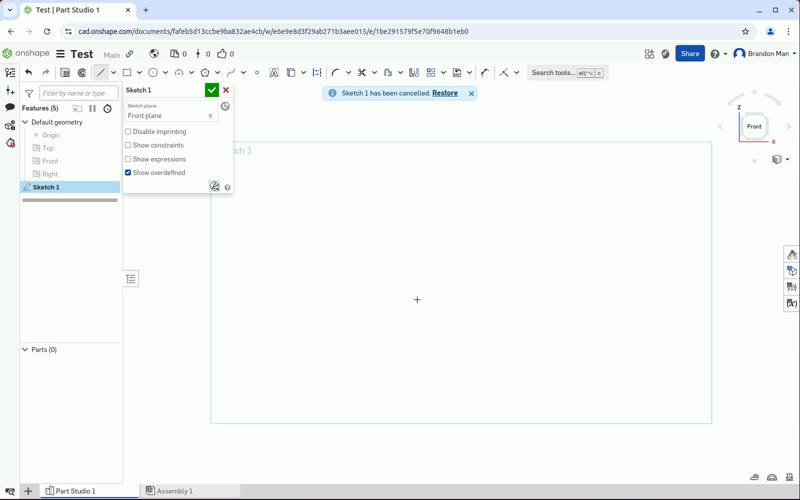
key_up(shift)
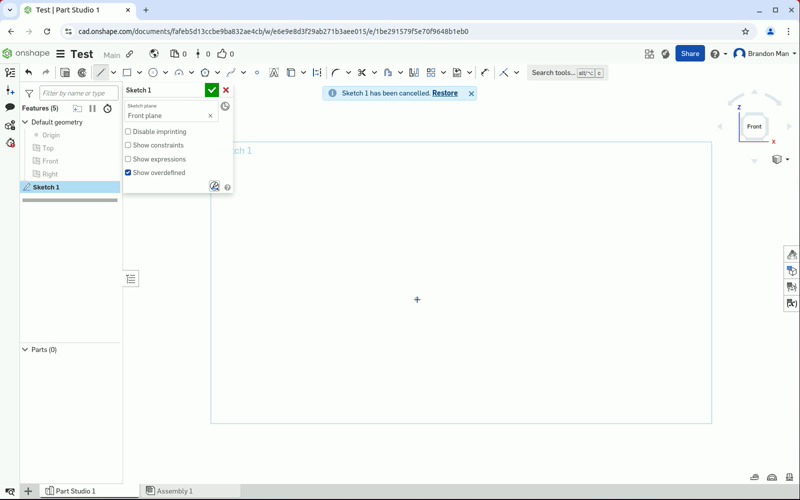
key_down(shift)
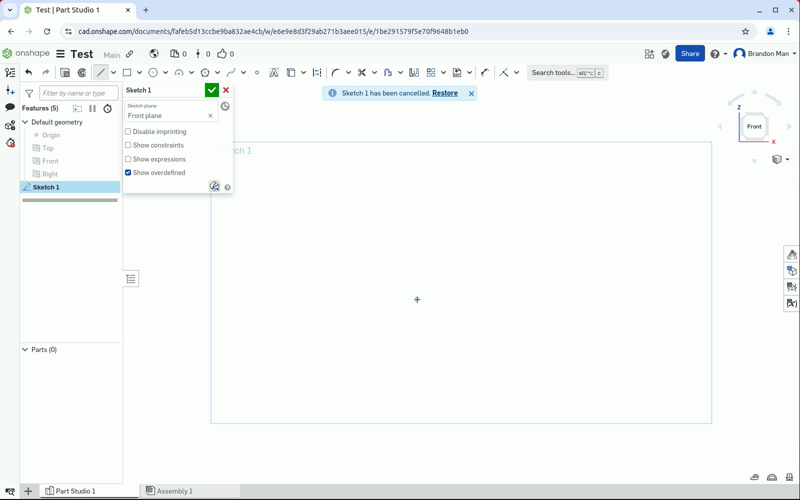
mouse_move(572, 299)
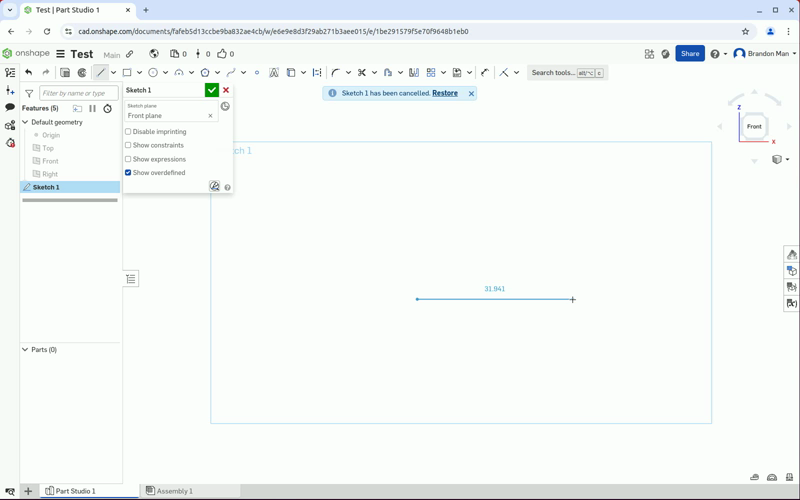
click(572, 299)
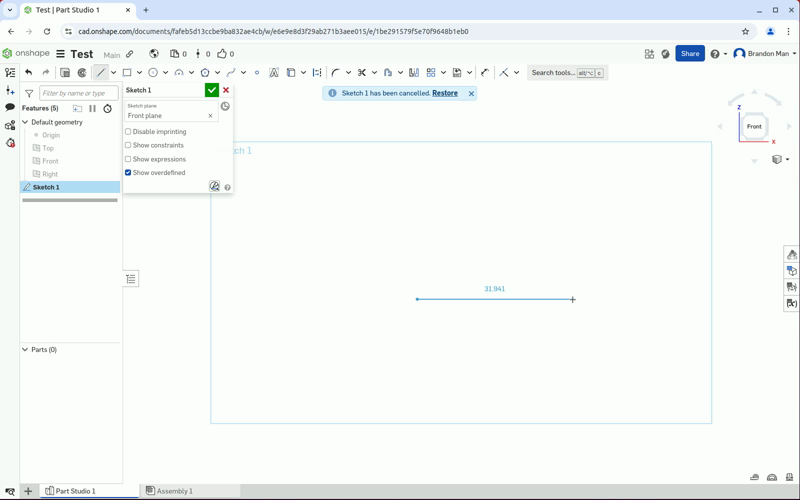
key_up(shift)
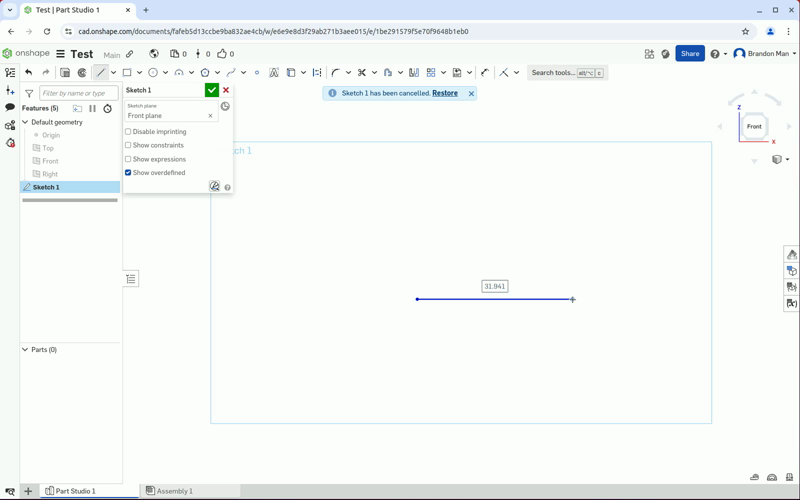
key_down(shift)
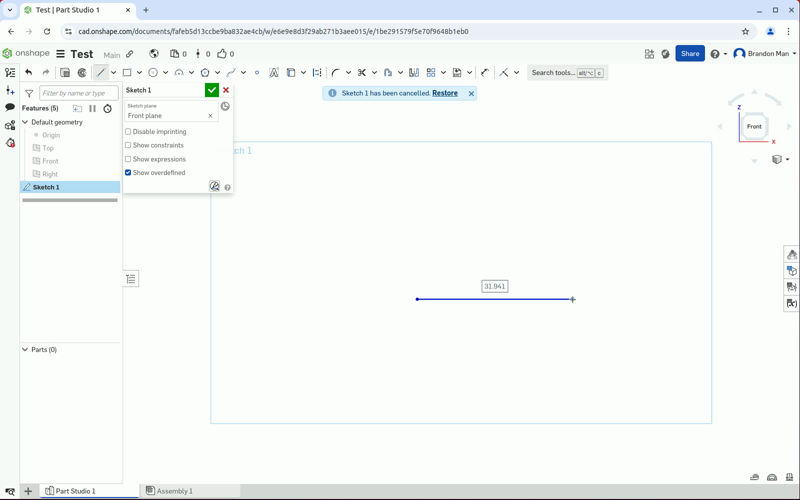
mouse_move(589, 299)
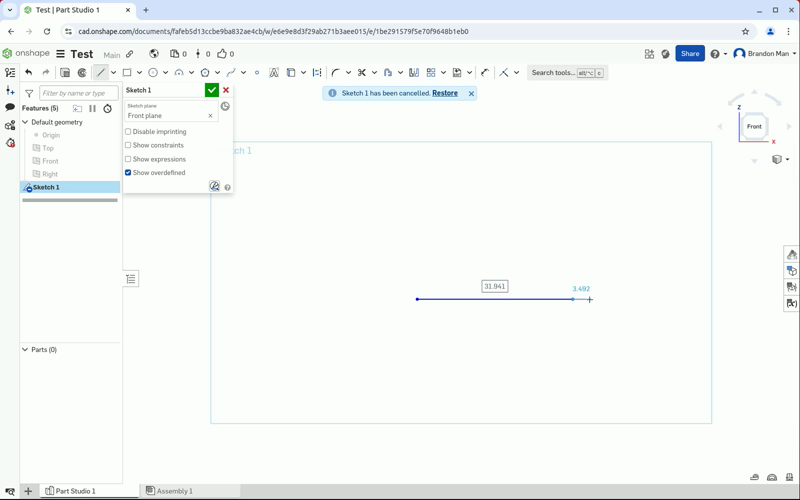
mouse_move(572, 263)
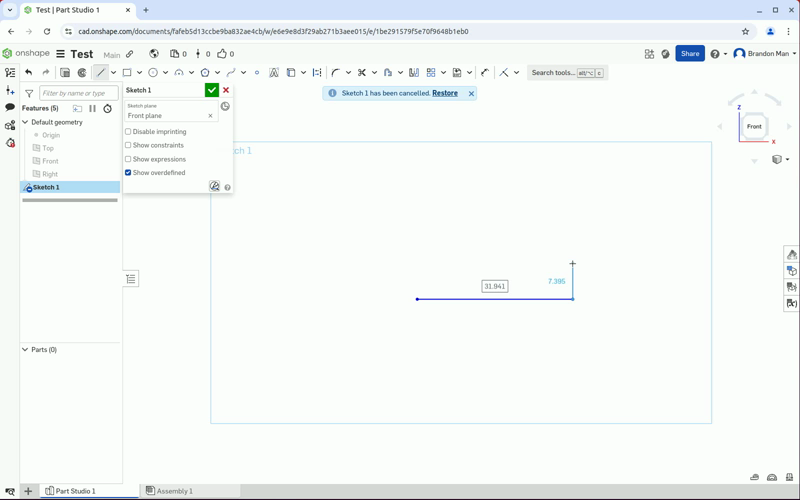
click(572, 263)
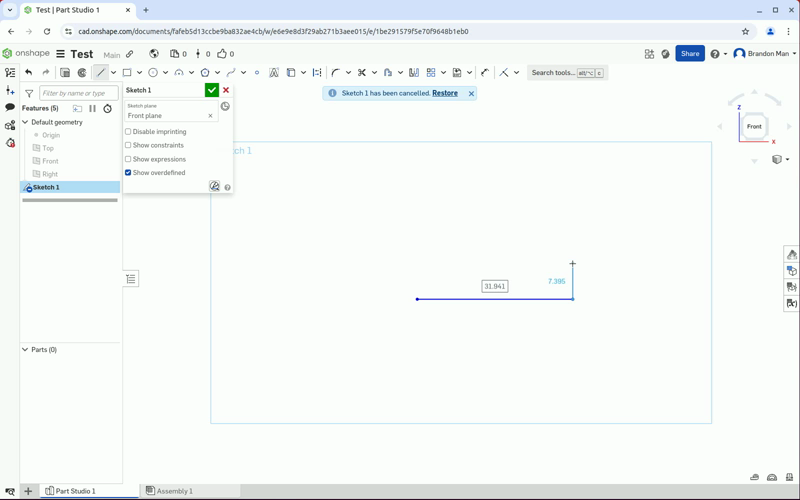
key_up(shift)
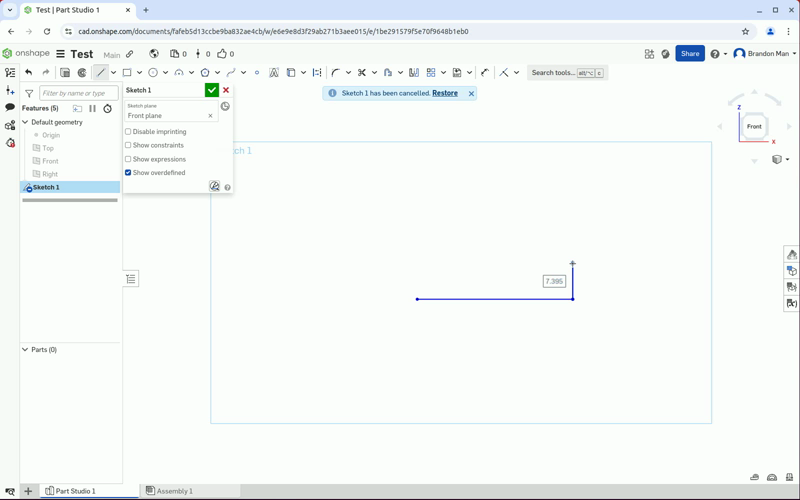
key_down(shift)
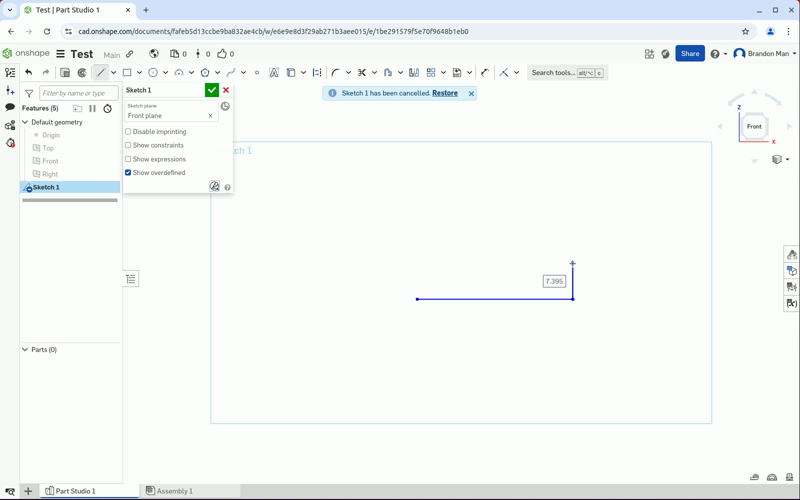
mouse_move(417, 263)
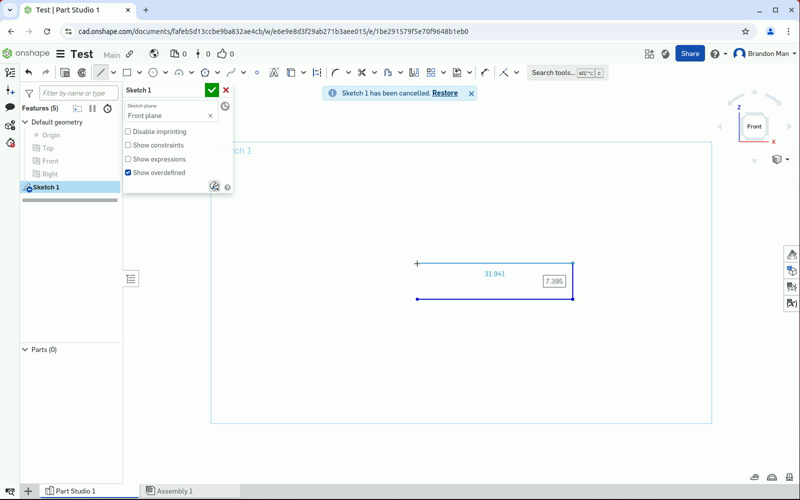
click(417, 263)
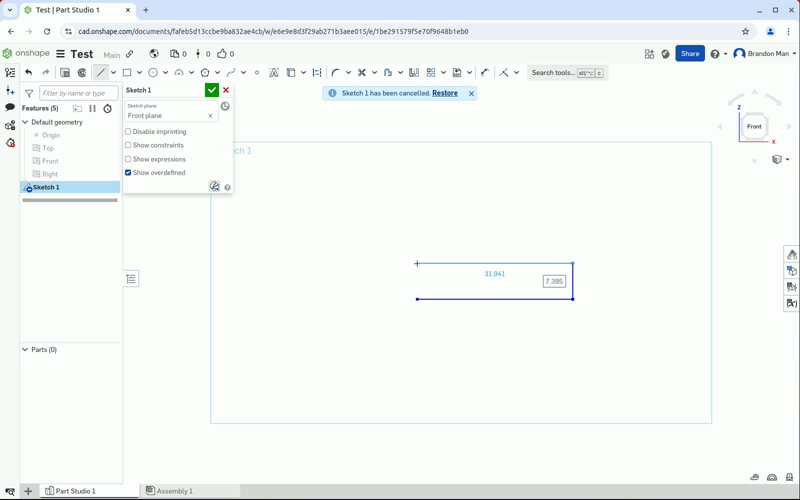
key_up(shift)
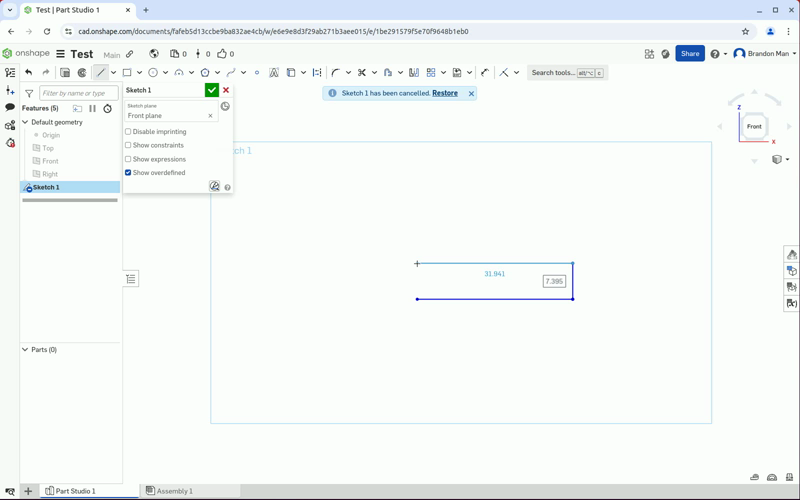
mouse_move(447, 263)
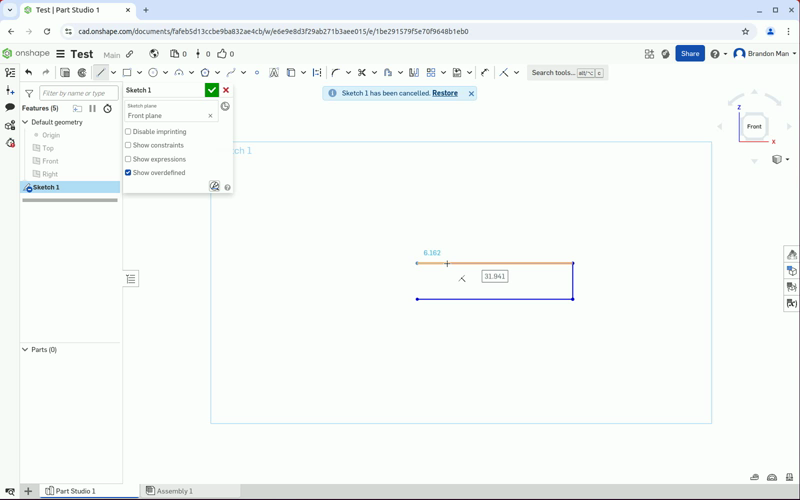
key_down(shift)
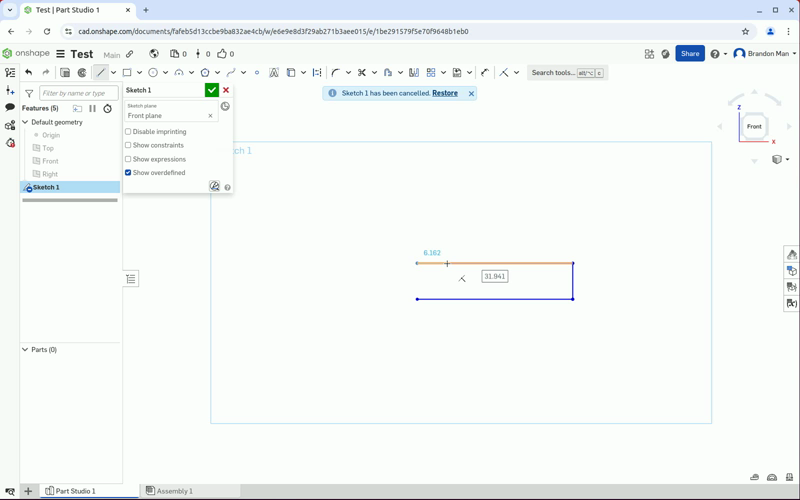
mouse_move(417, 299)
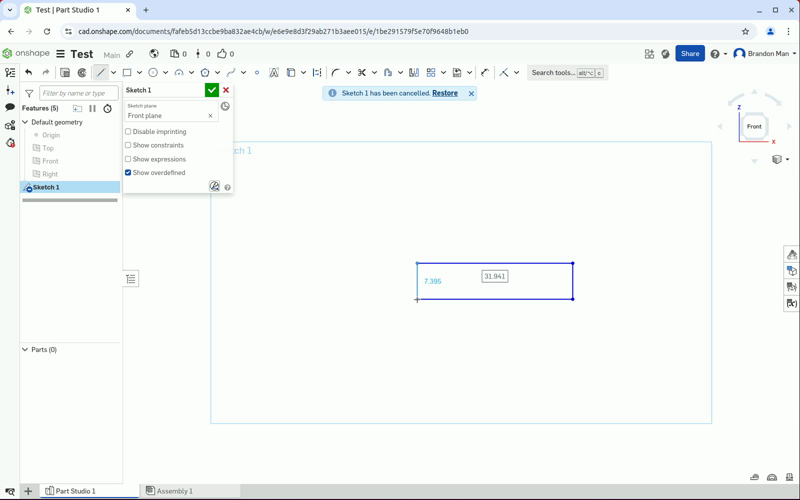
key_up(shift)
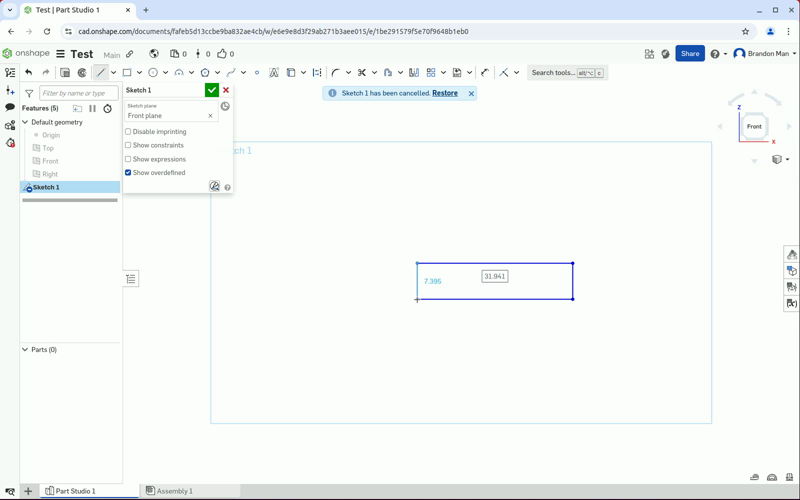
click(417, 299)
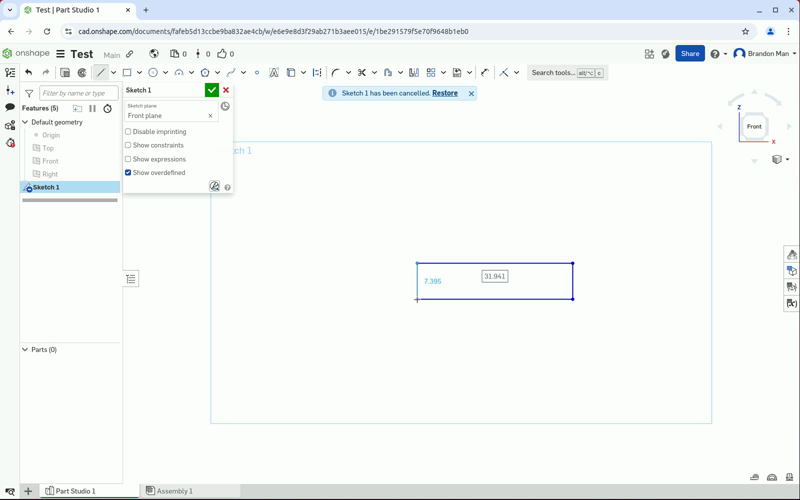
key(esc)
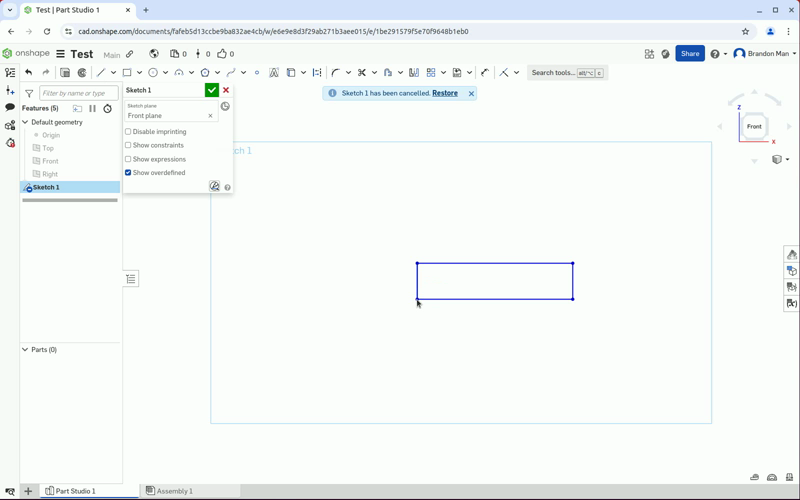
mouse_move(563, 275)
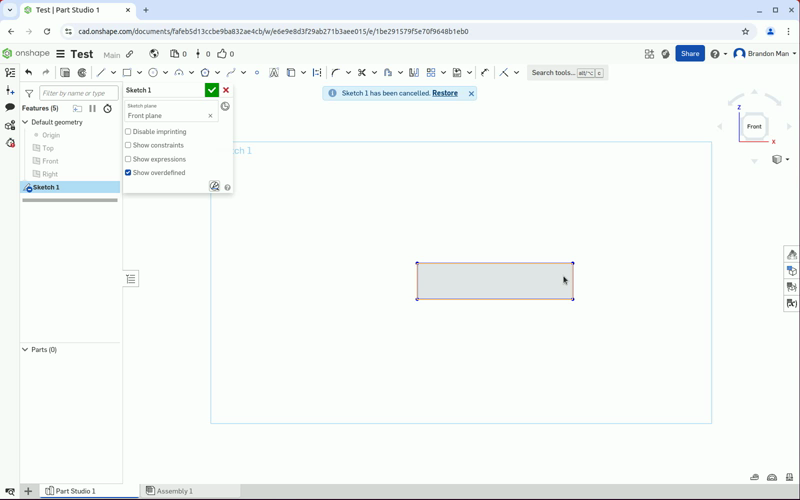
click(563, 275)
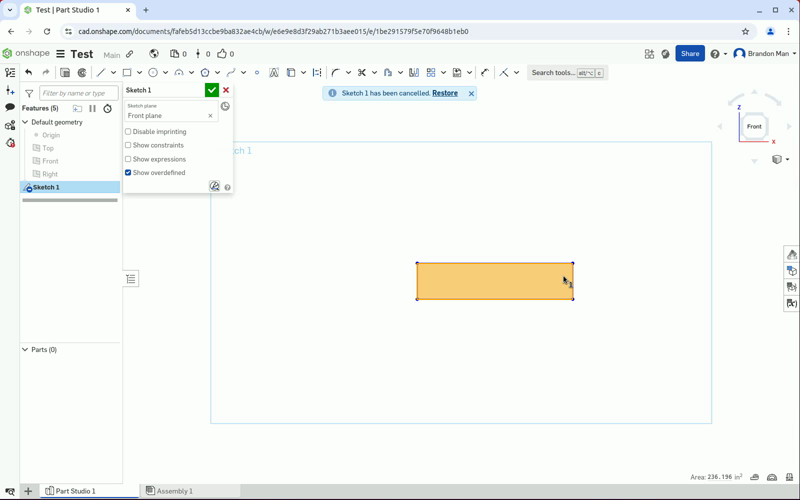
mouse_move(73, 352)
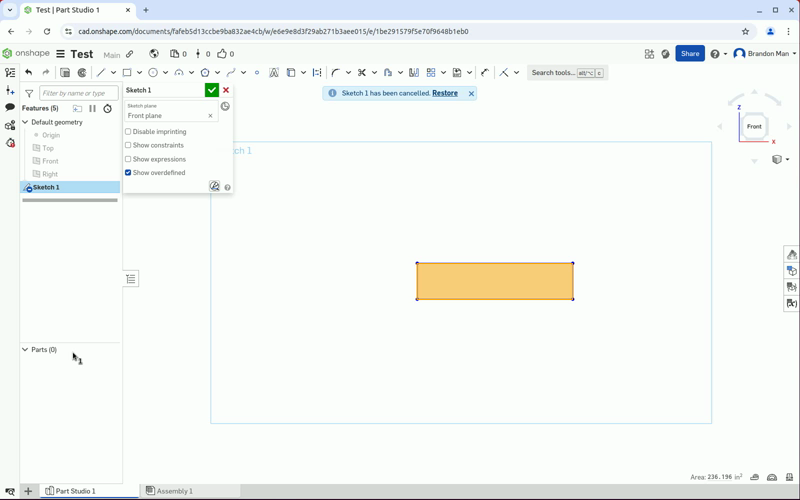
key(shift+y)
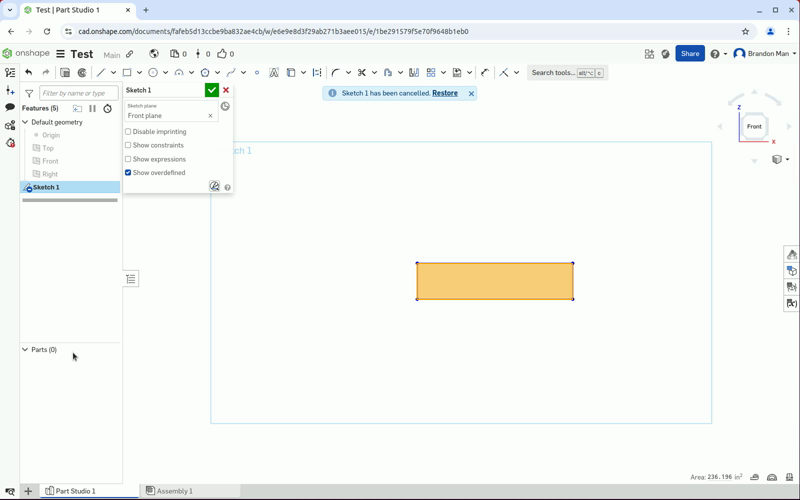
key(shift+e)
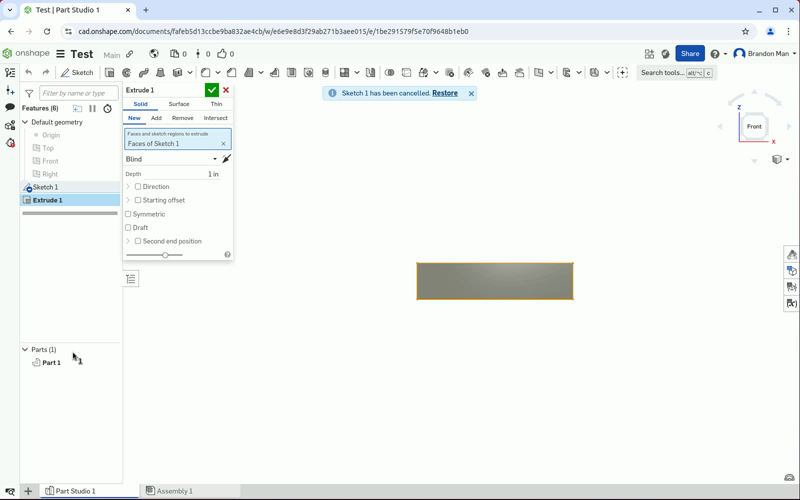
mouse_move(143, 106)
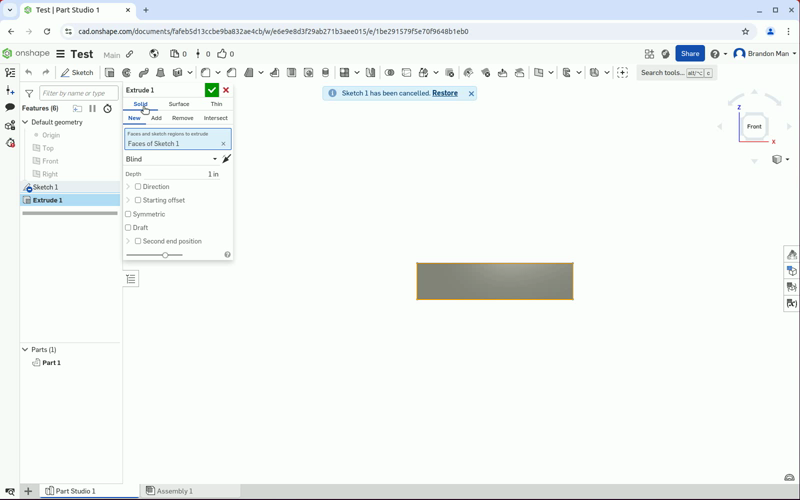
click(143, 106)
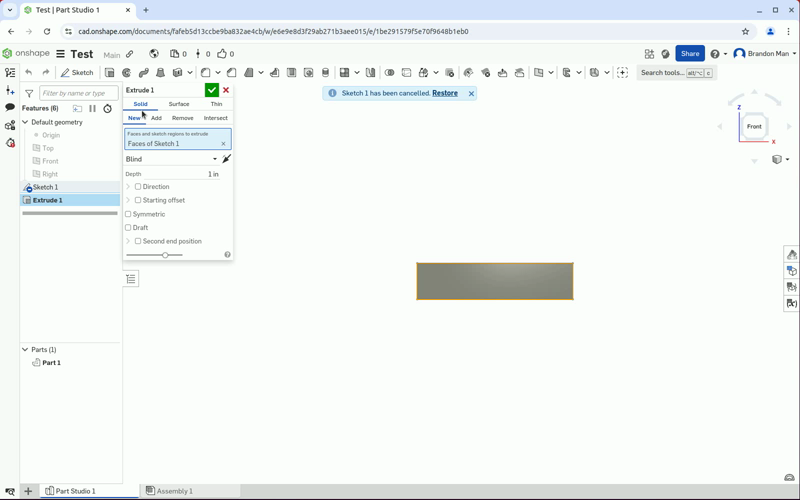
mouse_move(137, 120)
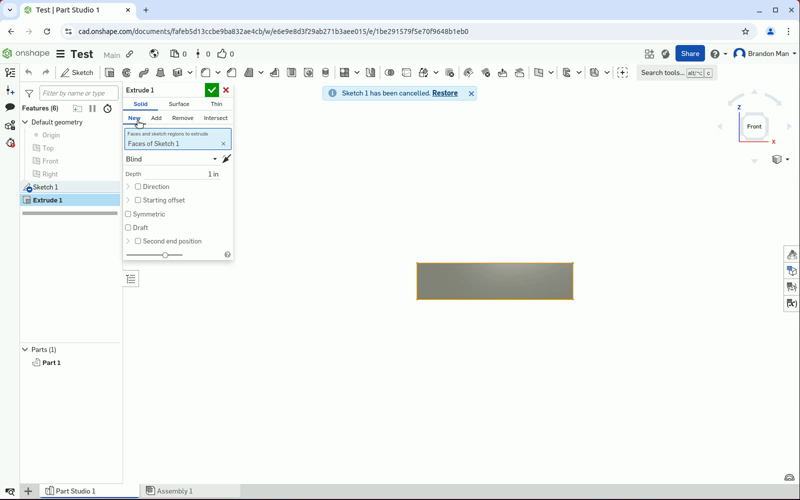
click(137, 120)
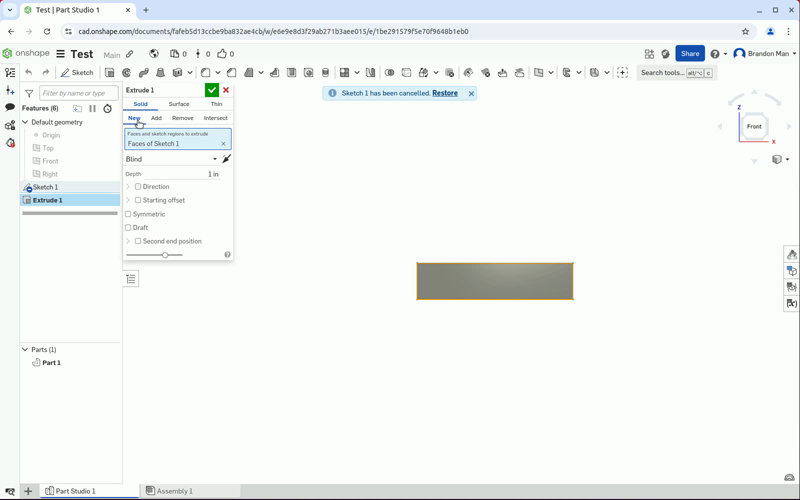
key(tab, 4)
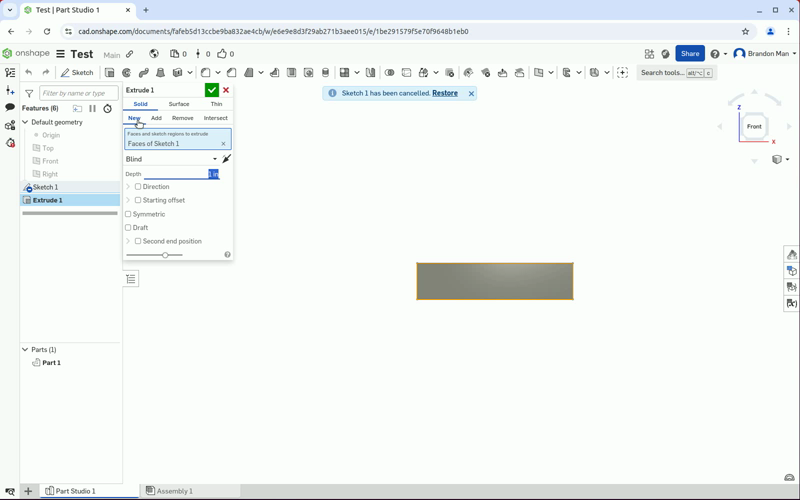
text(4.333)
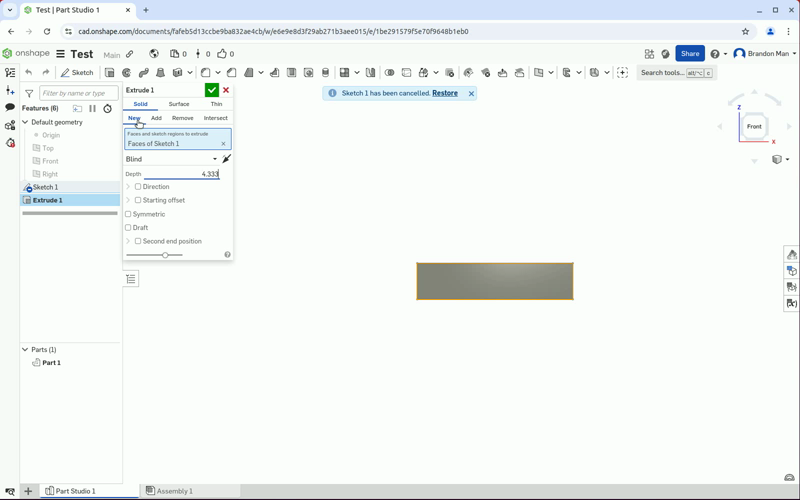
key(enter)
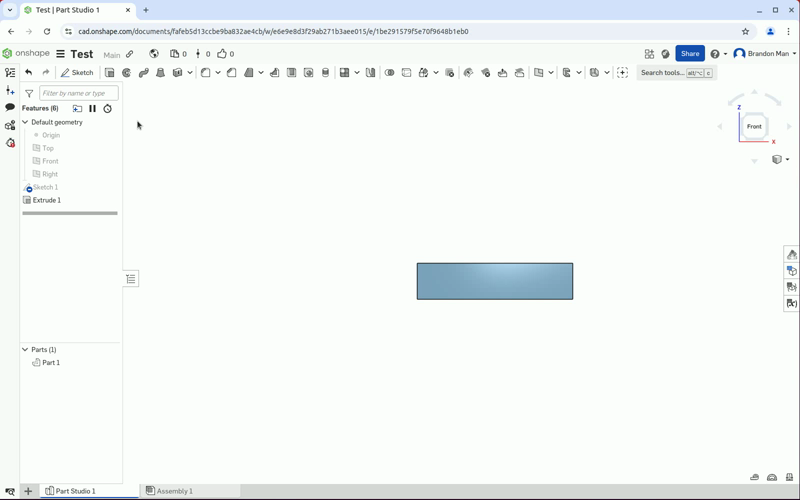
key(shift+h)
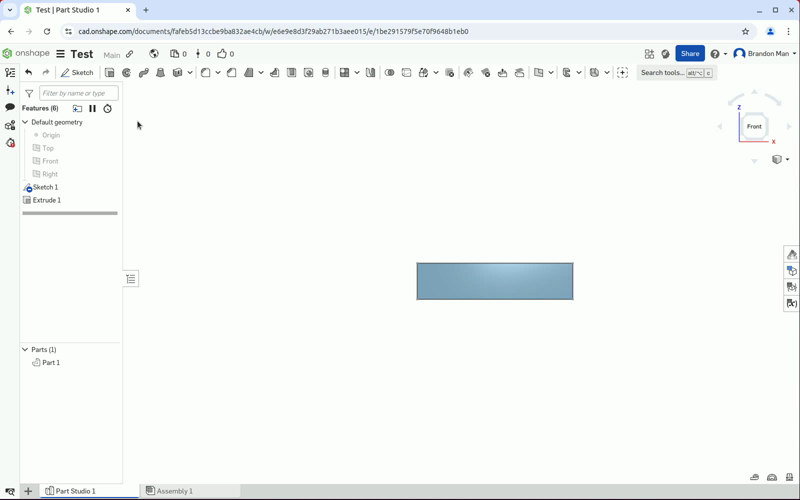
key(shift+h)
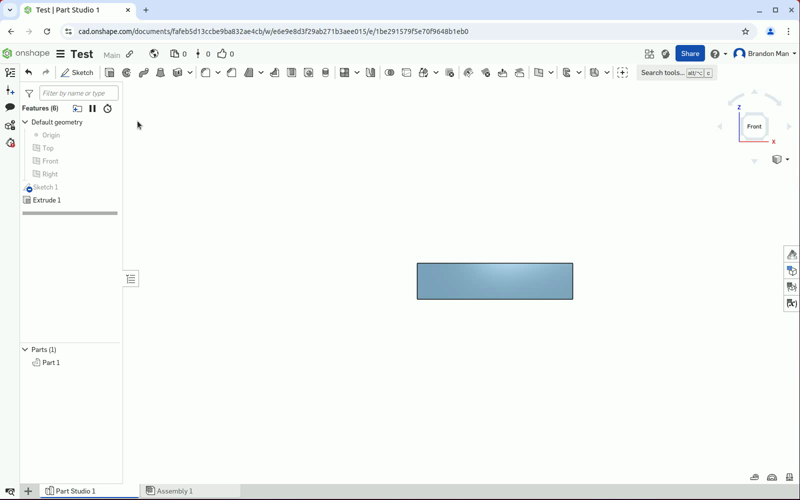
mouse_move(73, 189)
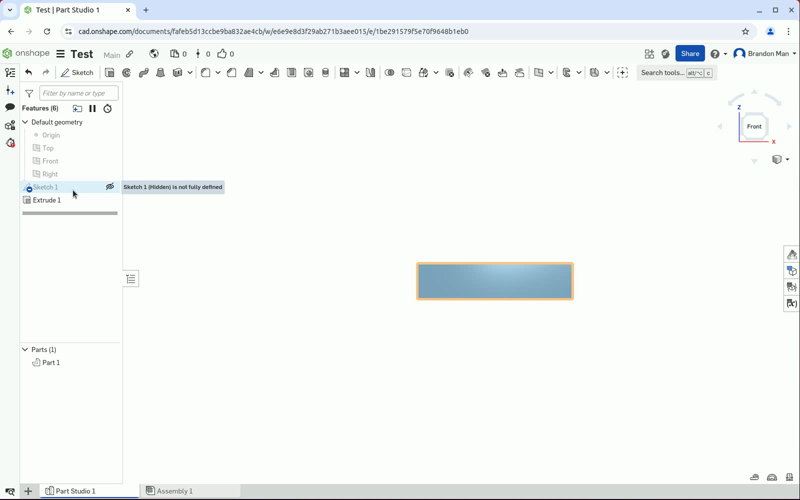
click(73, 189)
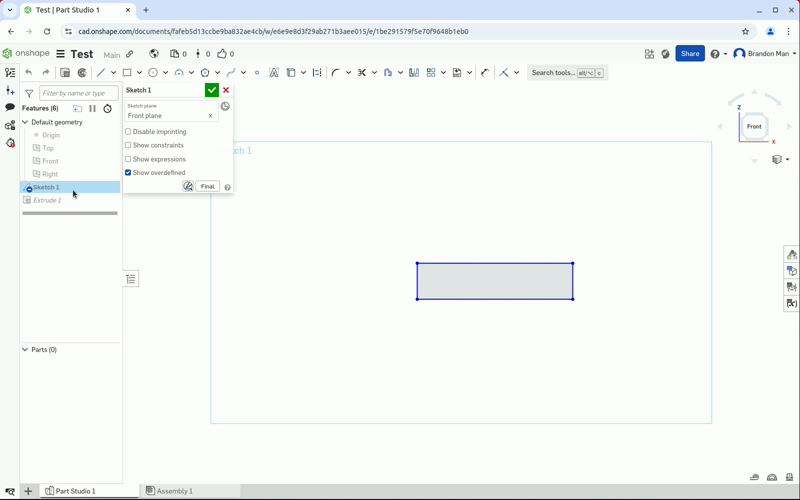
mouse_move(229, 92)
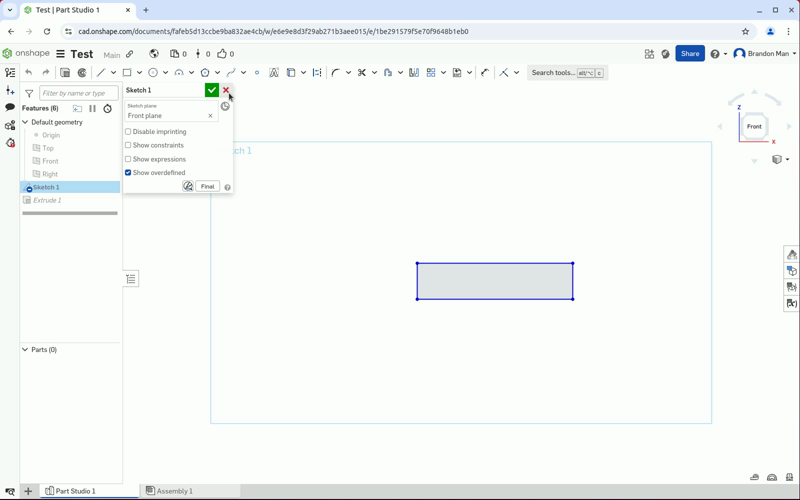
click(229, 92)
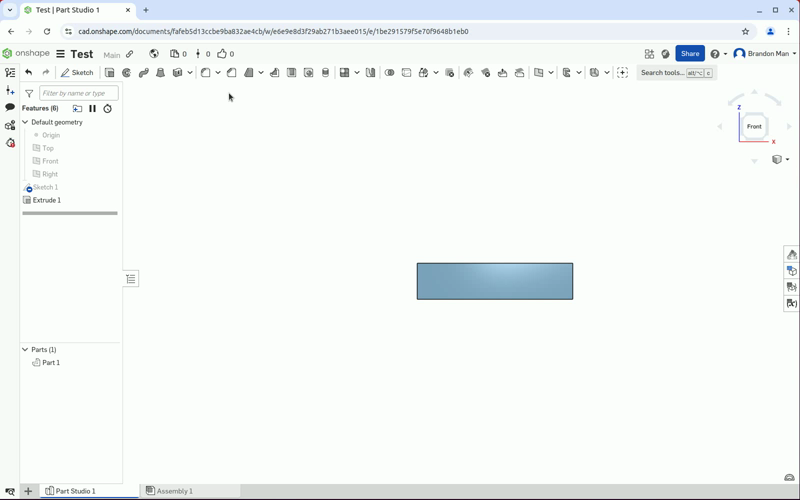
mouse_move(73, 352)
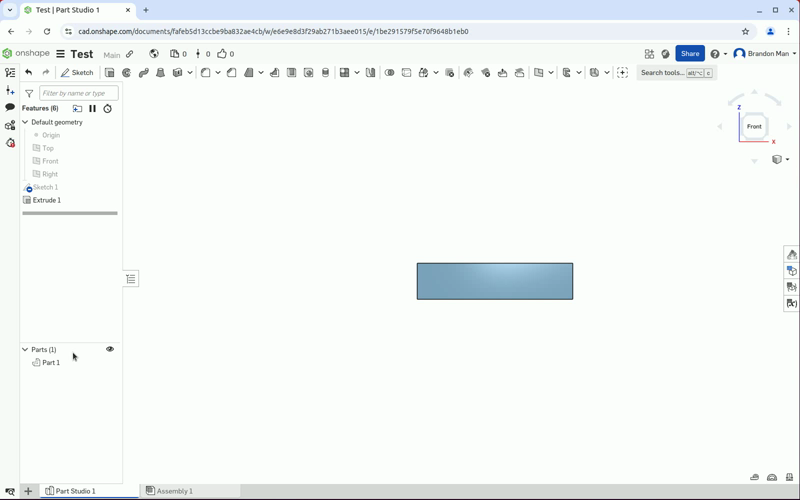
key(y)
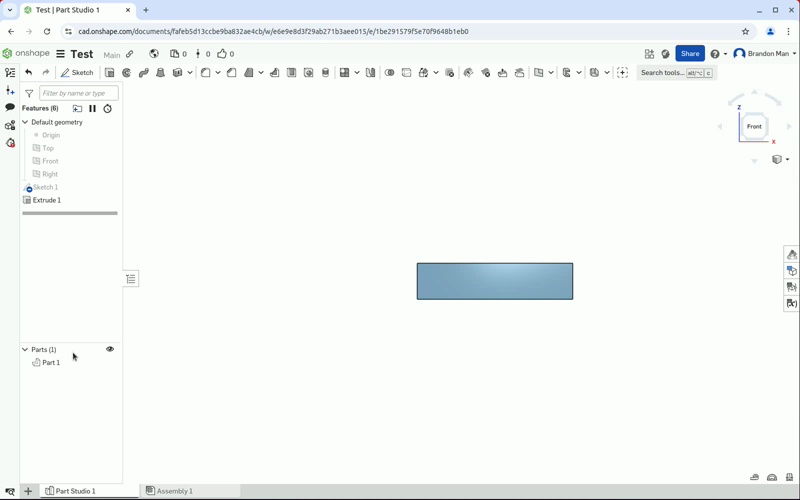
key(shift+p)
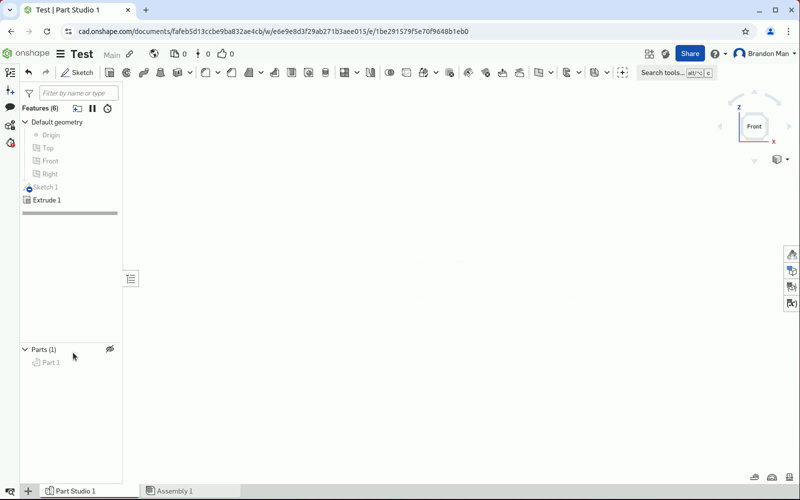
key(space)
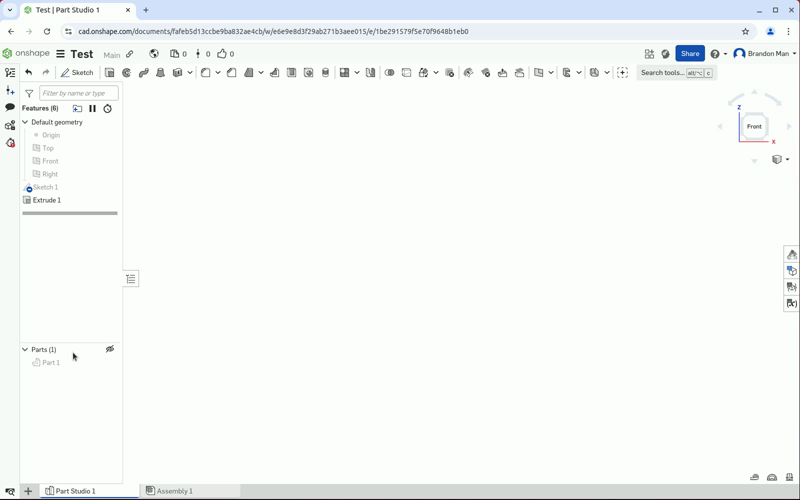
key_down(shift)
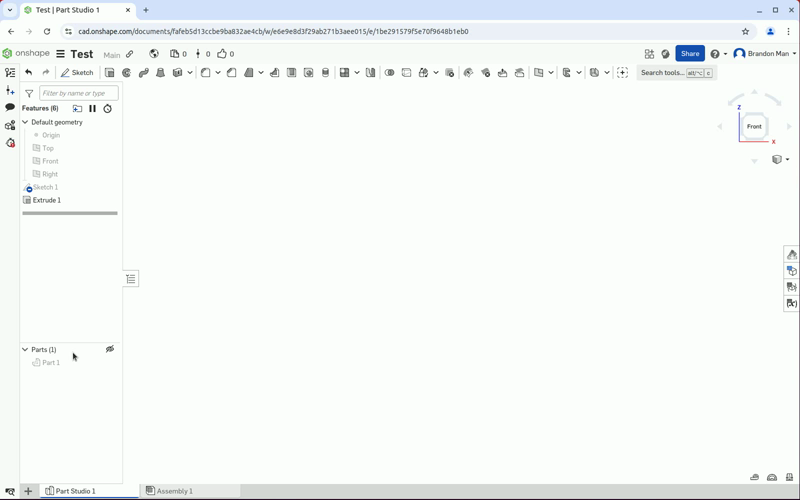
key(left)
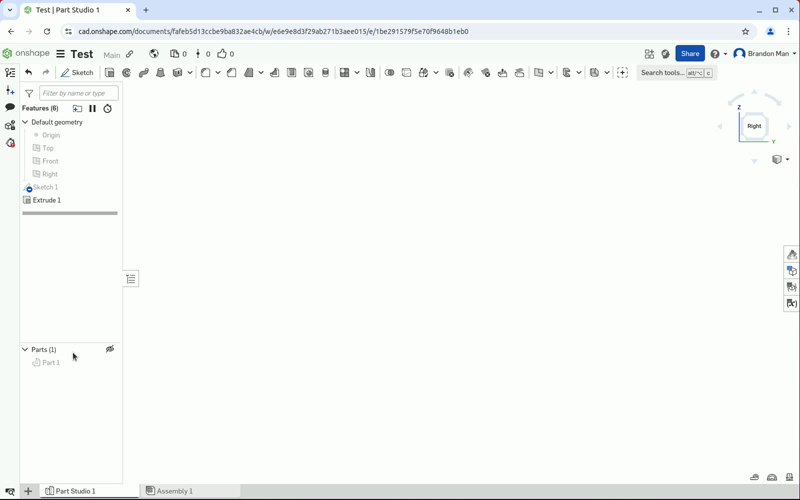
key_up(shift)
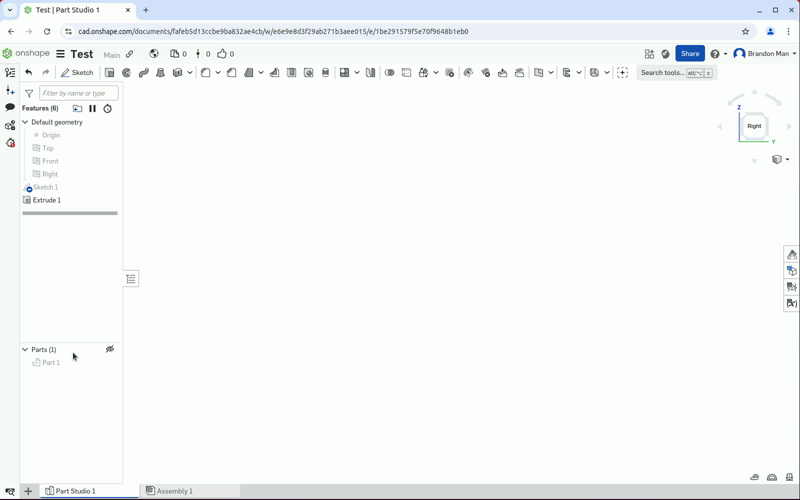
mouse_move(73, 352)
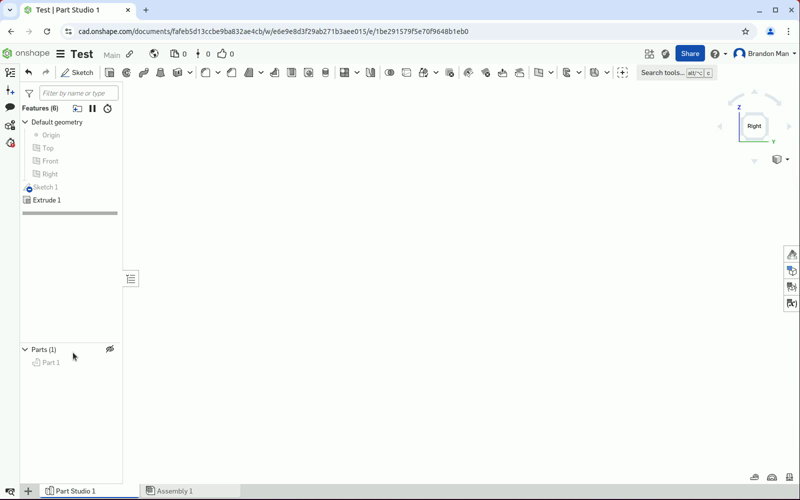
key(shift+y)
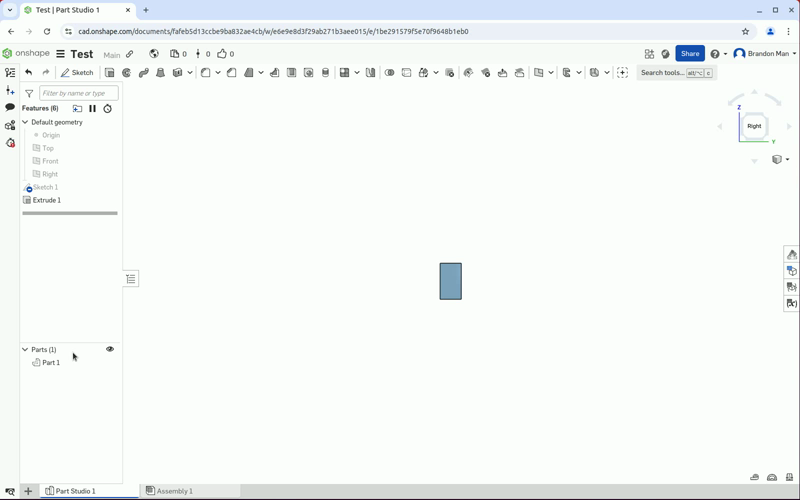
mouse_move(541, 75)
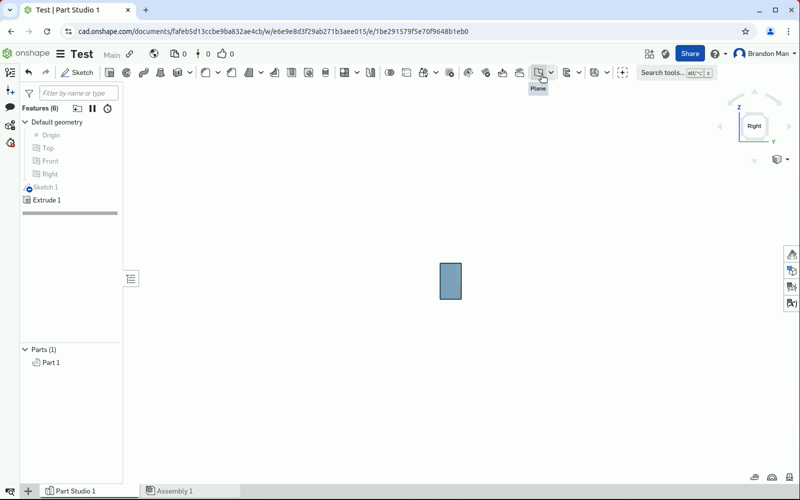
click(541, 75)
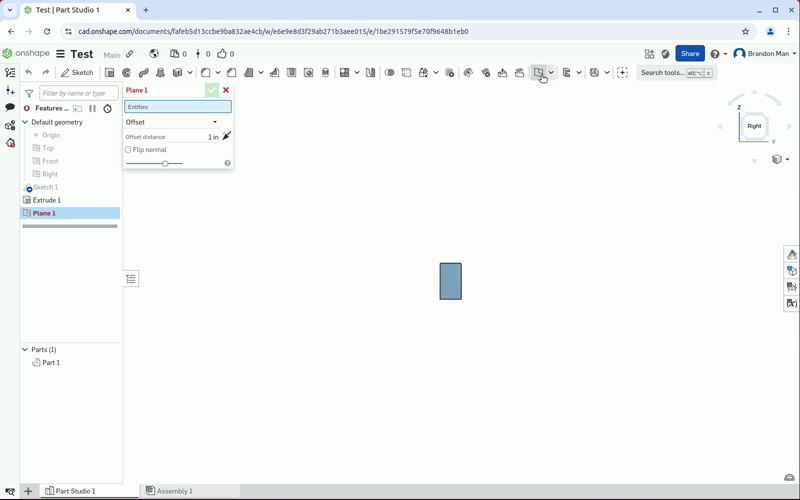
mouse_move(73, 176)
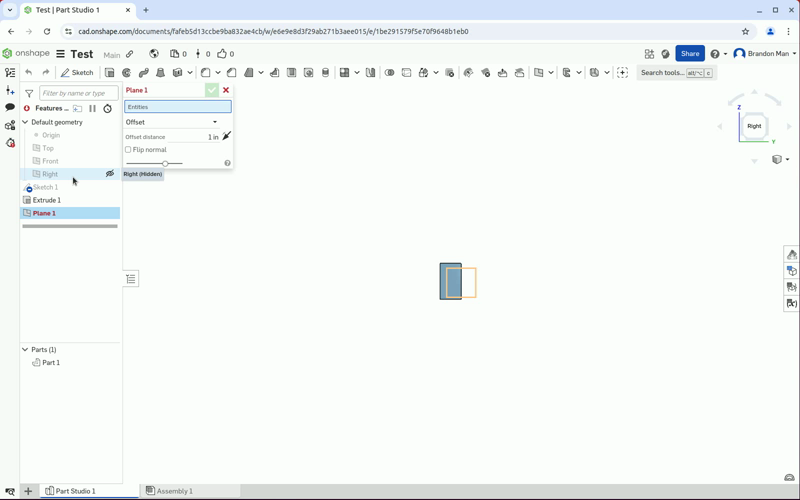
click(73, 176)
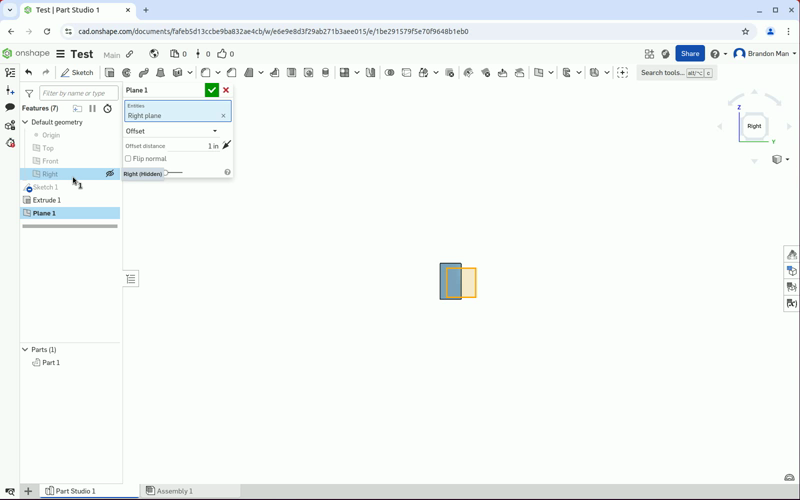
key(tab, 2)
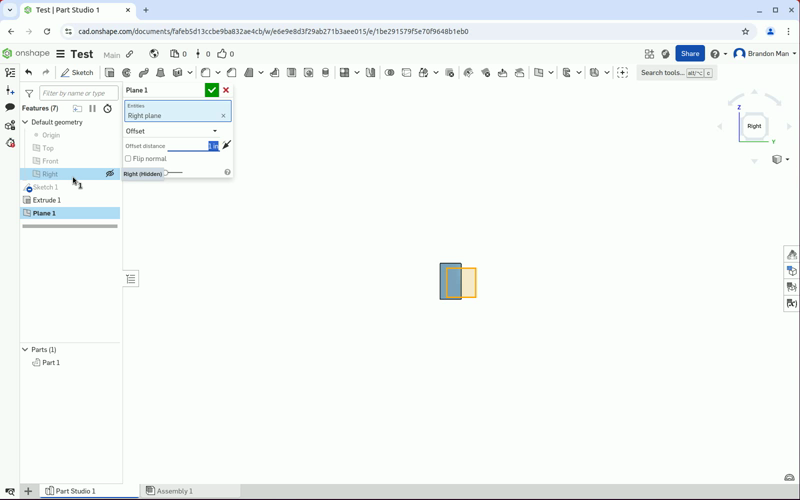
text(8.904)
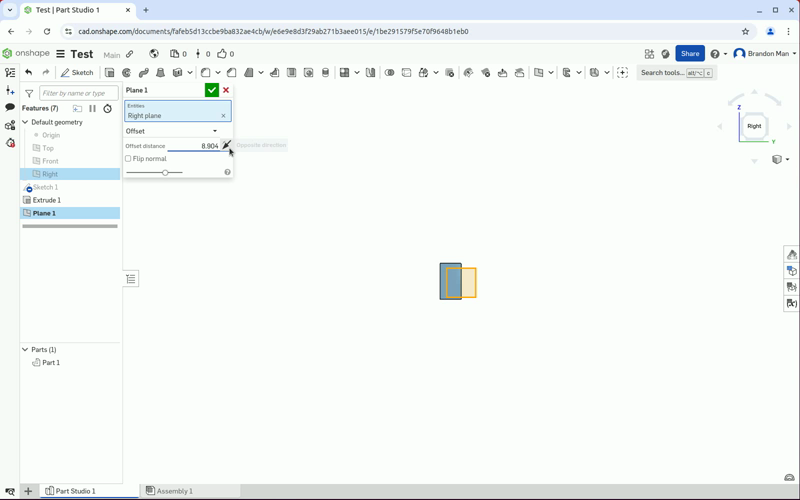
mouse_move(229, 147)
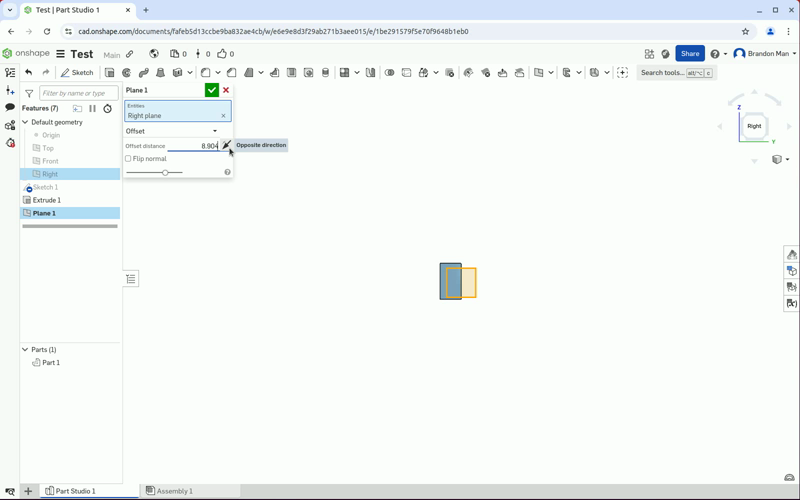
click(229, 147)
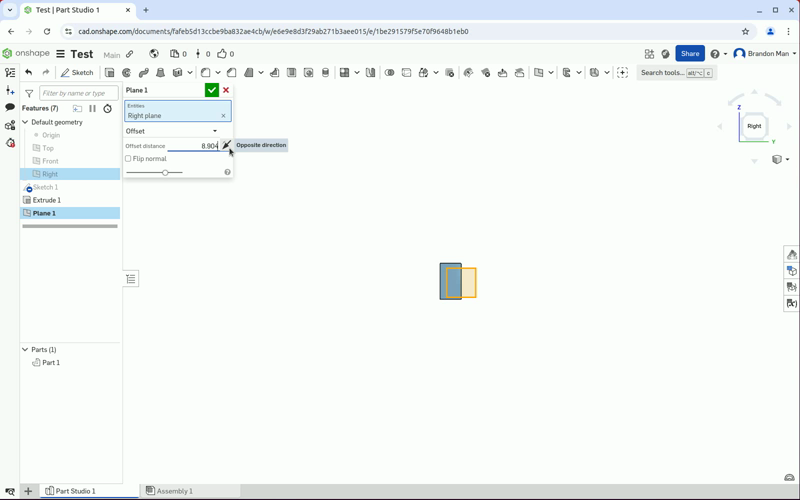
key(enter, 2)
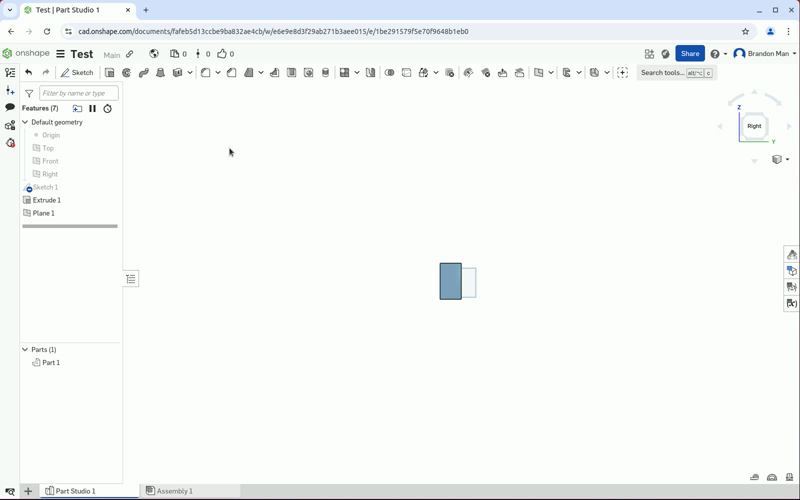
key(shift+s)
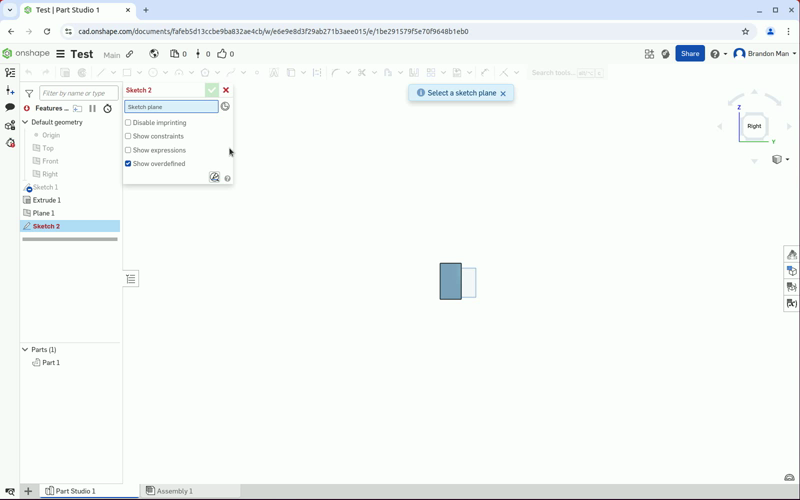
mouse_move(73, 215)
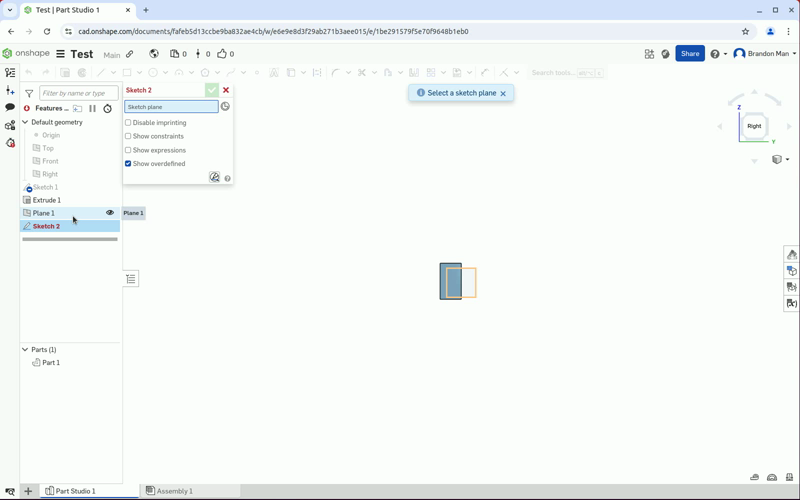
click(73, 215)
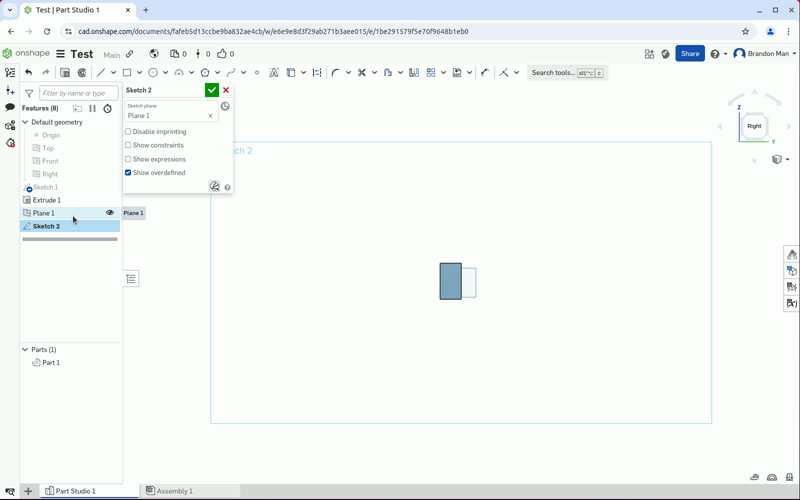
mouse_move(73, 352)
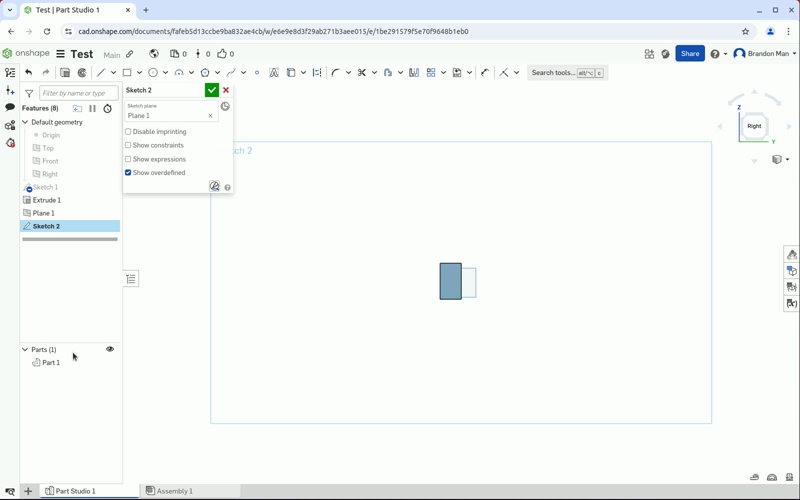
key(y)
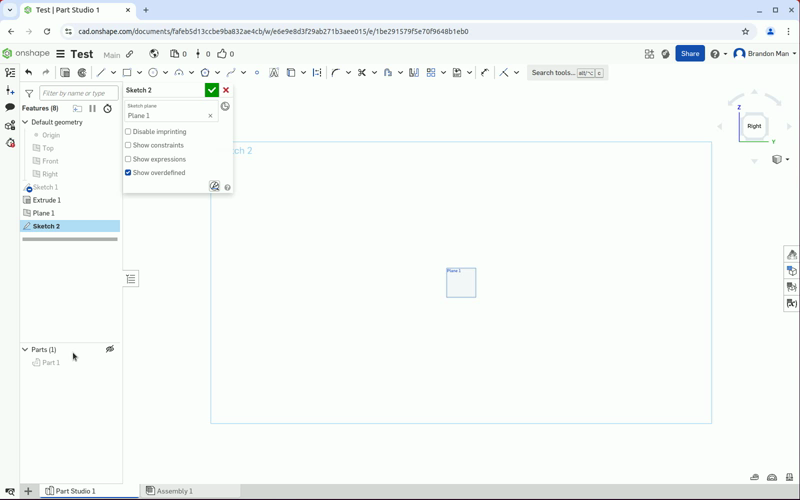
key(c)
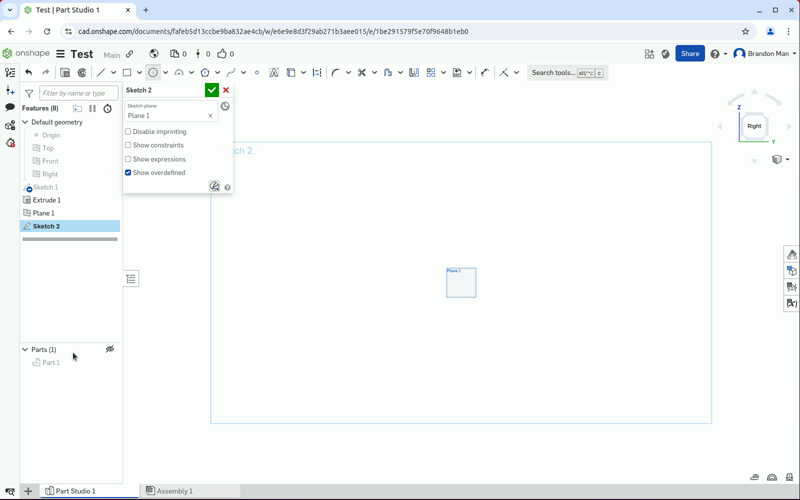
key_down(shift)
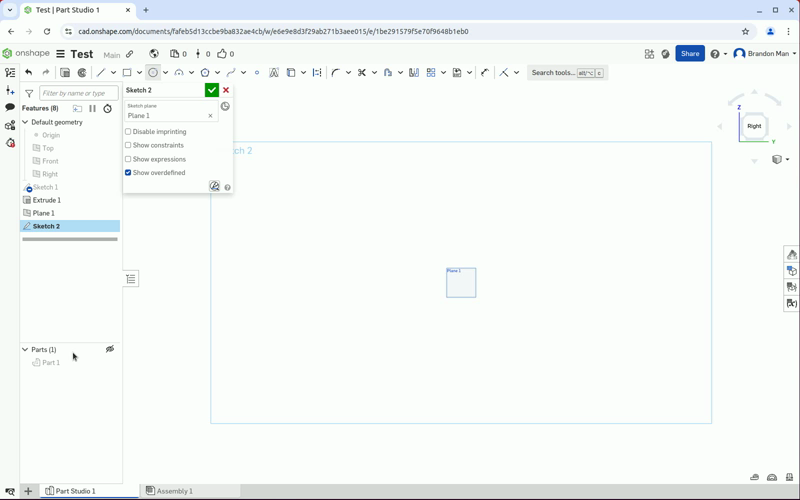
mouse_move(450, 281)
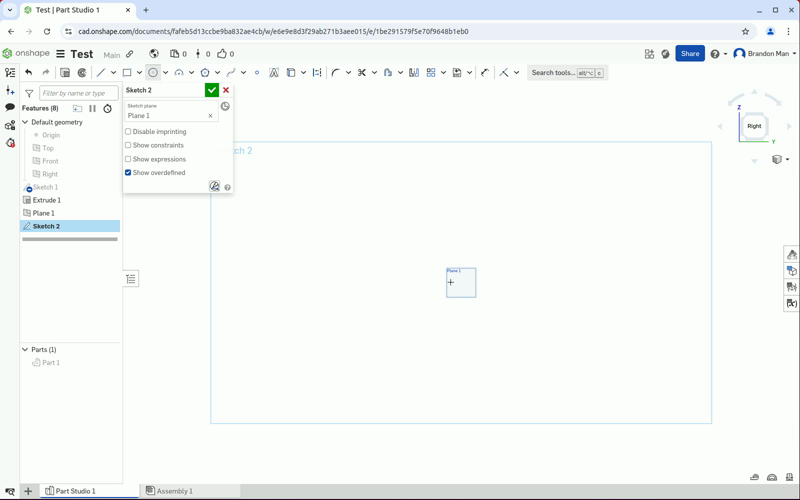
click(450, 281)
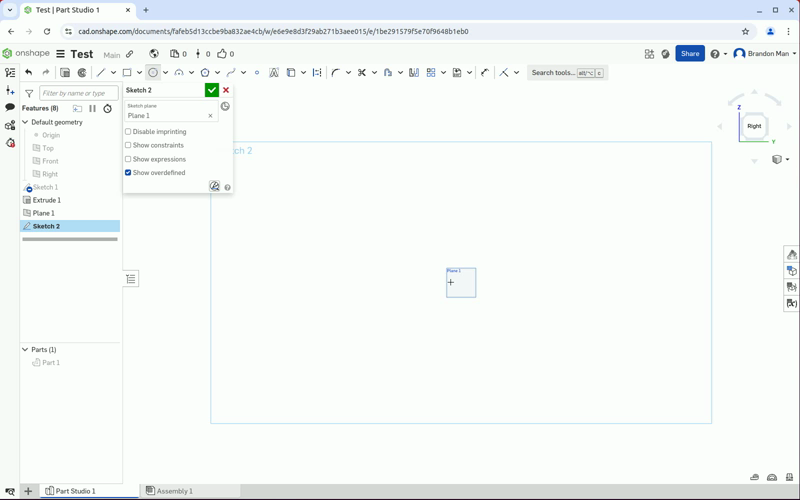
key_up(shift)
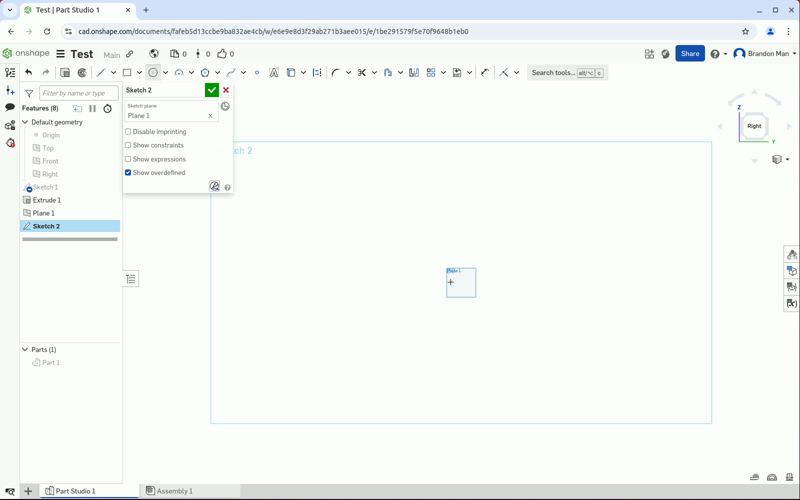
mouse_move(453, 281)
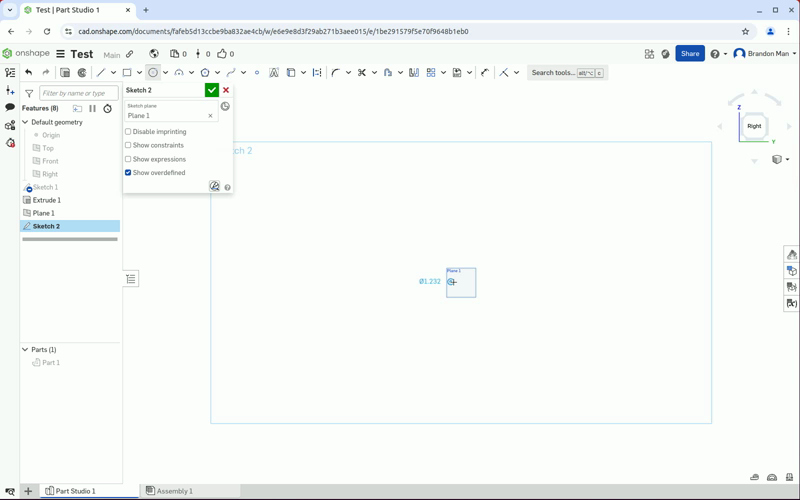
click(453, 281)
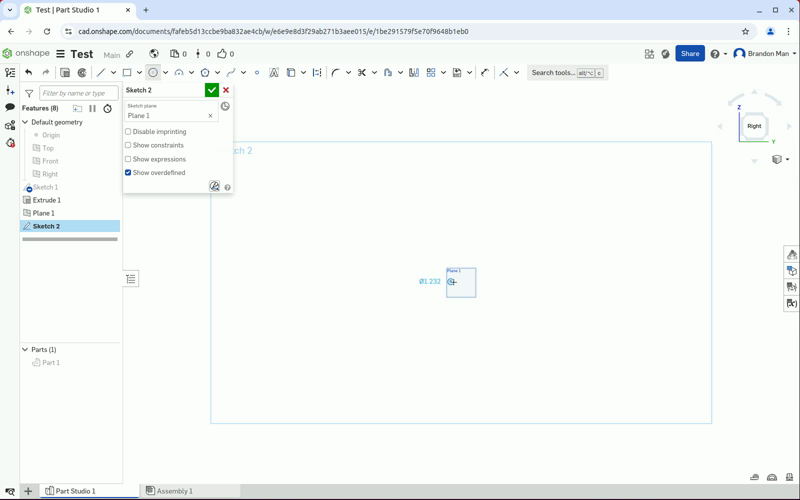
key(esc)
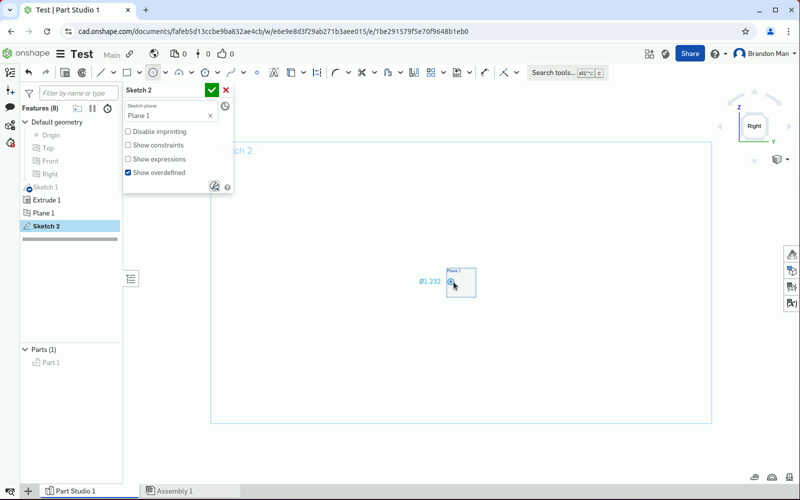
mouse_move(450, 279)
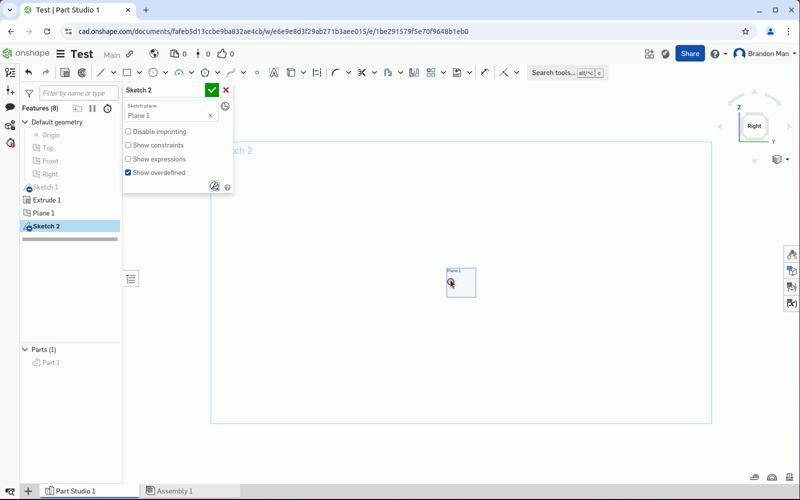
scroll(6)
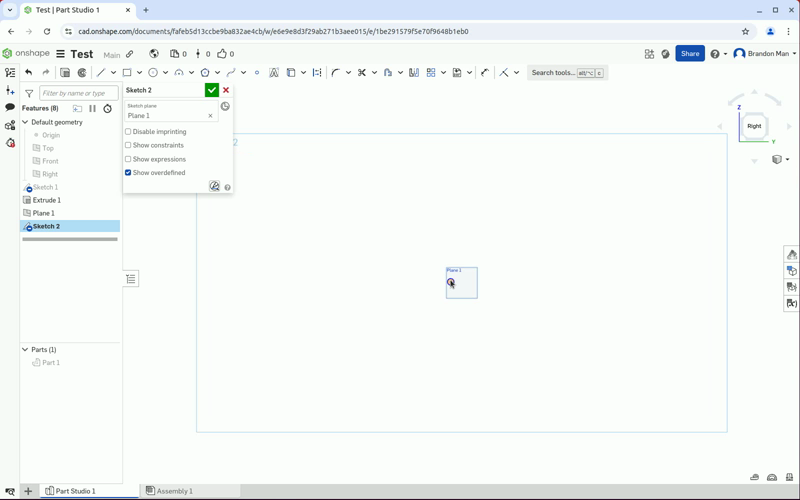
scroll(6)
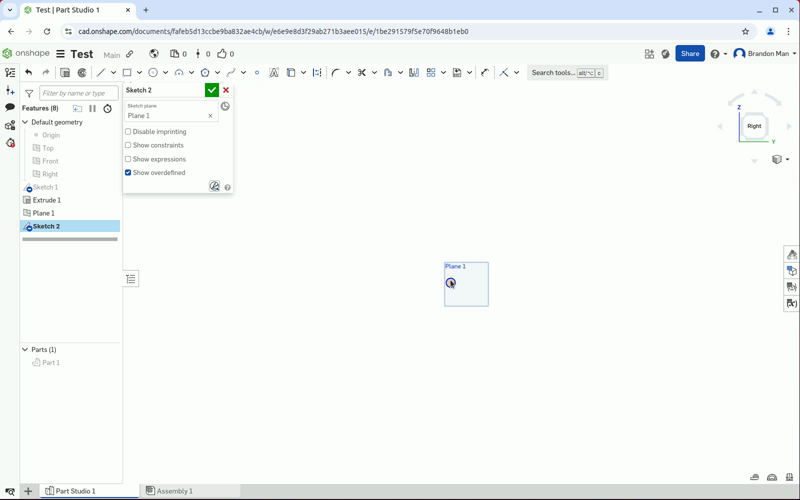
scroll(6)
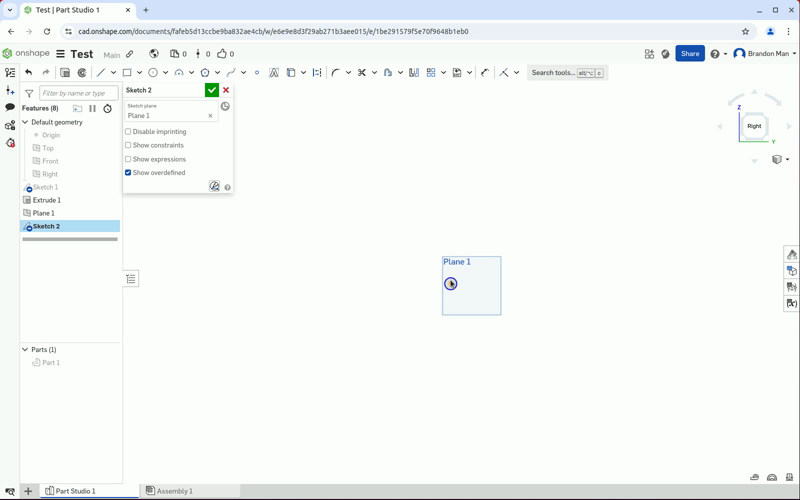
scroll(6)
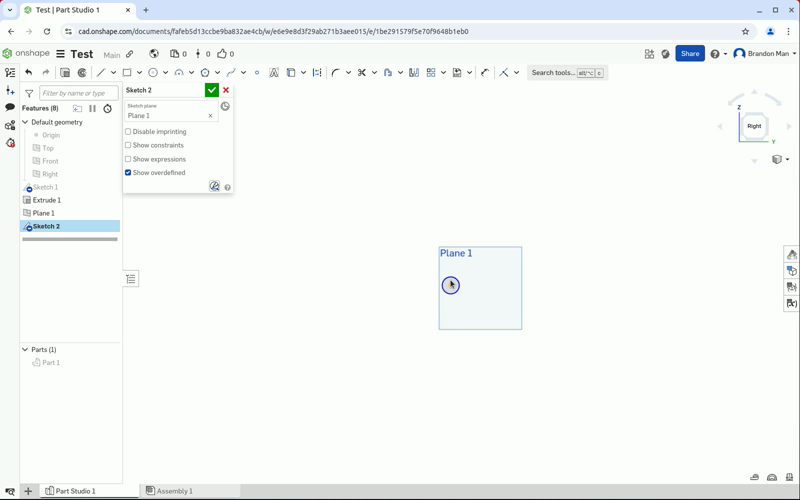
scroll(6)
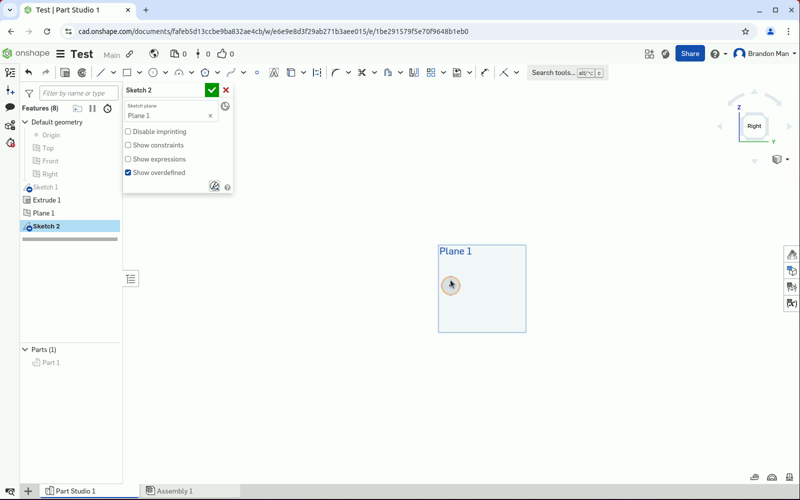
scroll(6)
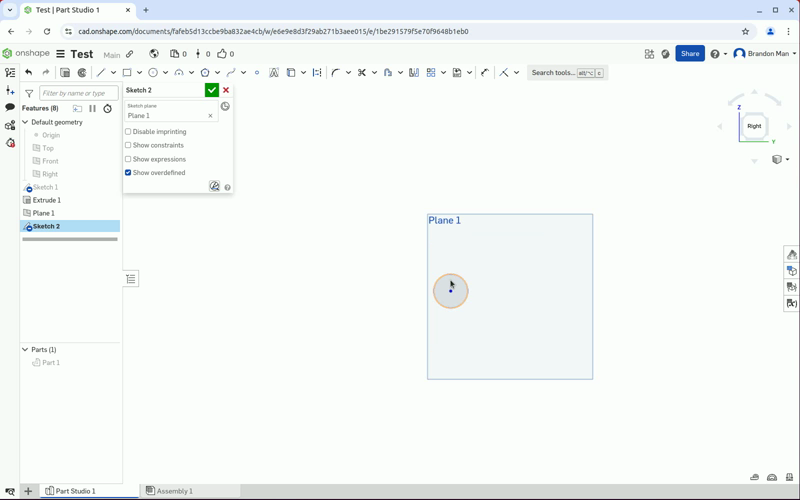
scroll(6)
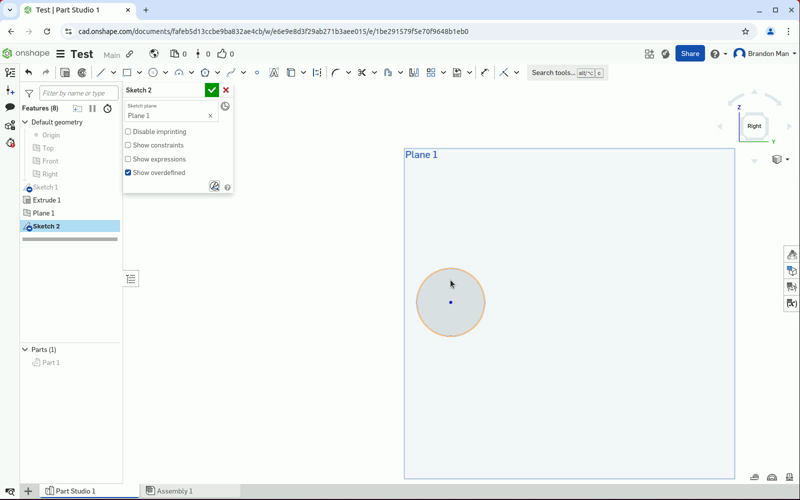
click(450, 279)
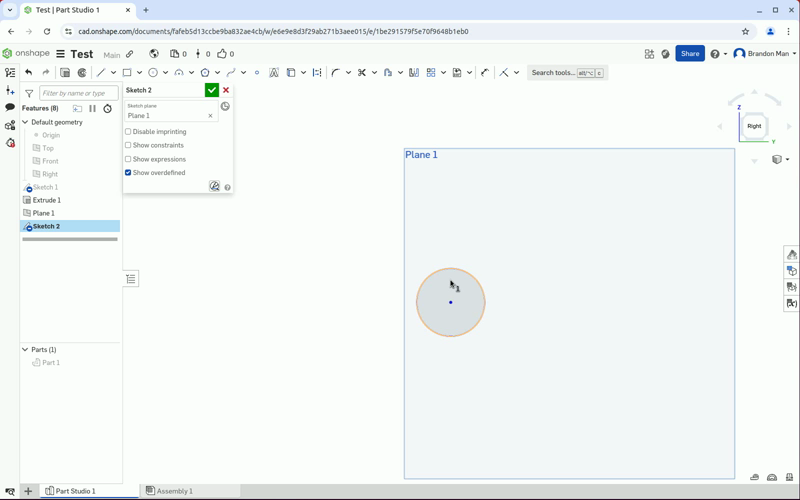
scroll(-6)
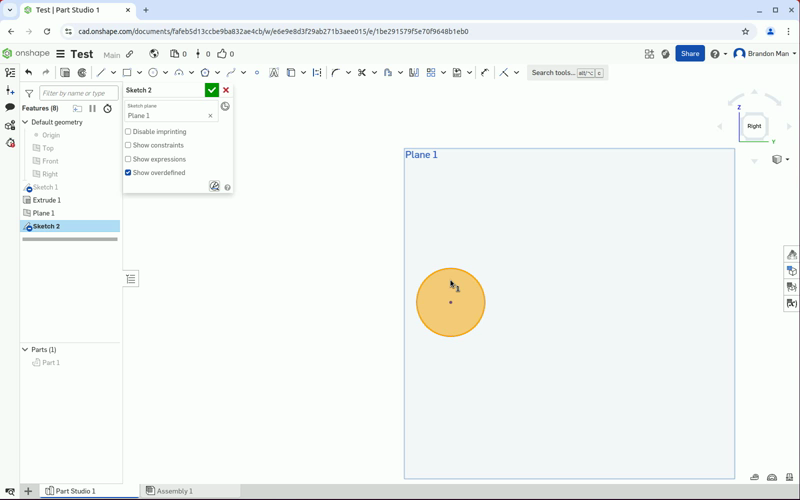
scroll(-6)
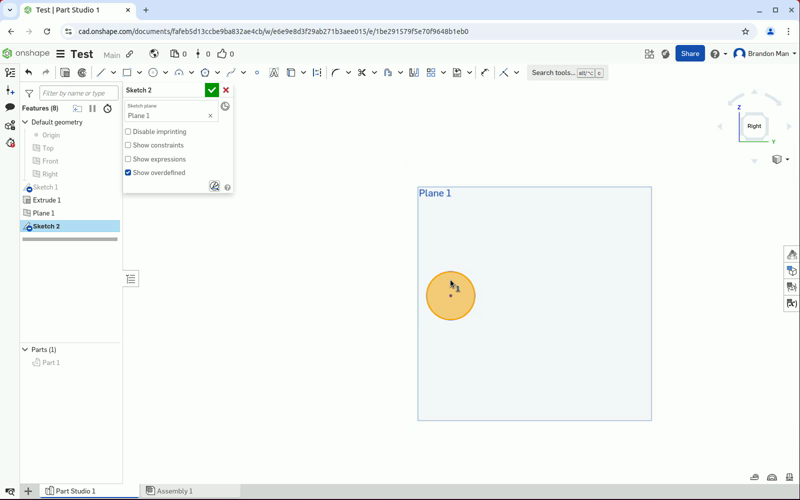
scroll(-6)
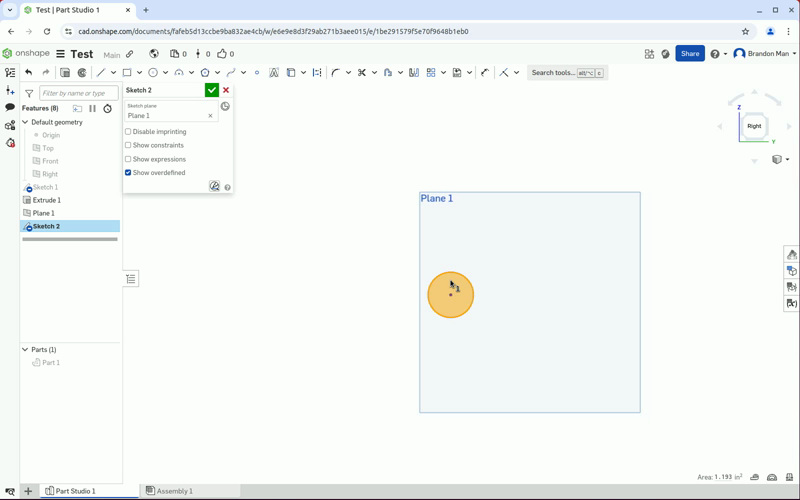
scroll(-6)
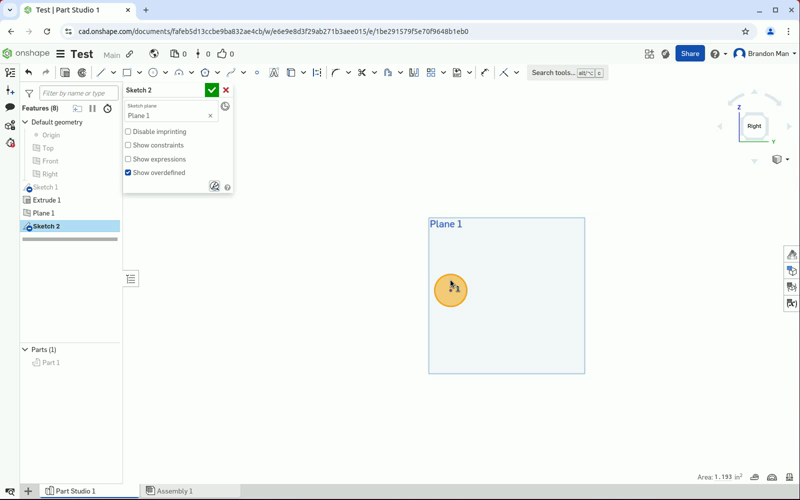
scroll(-6)
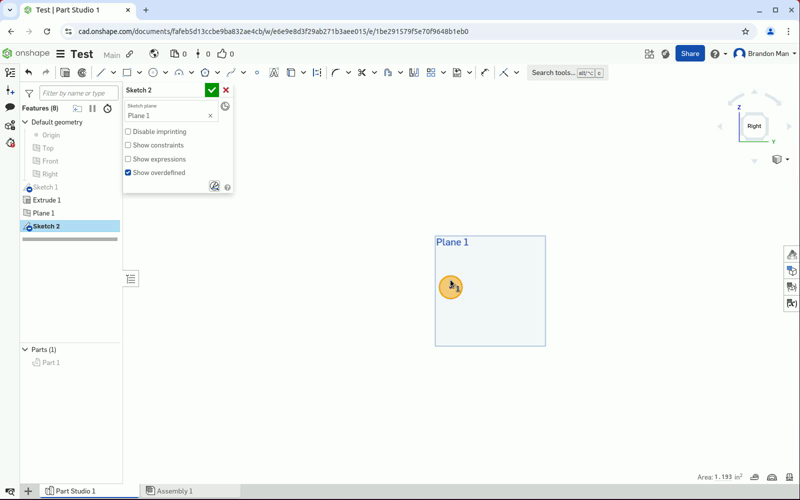
scroll(-6)
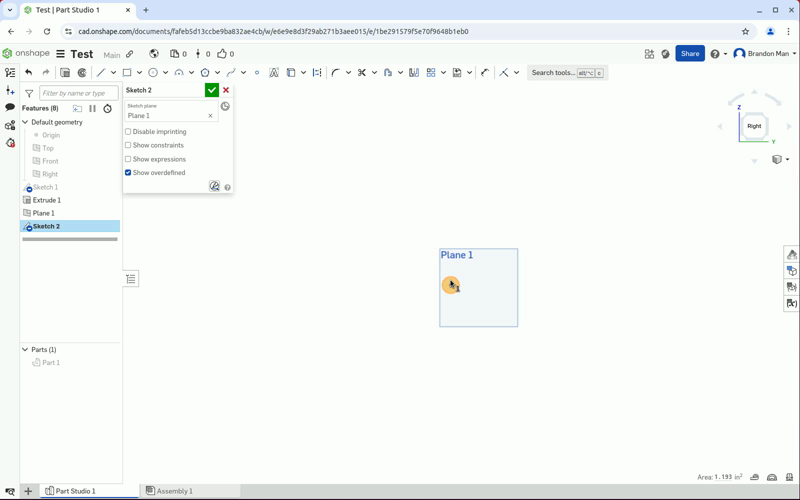
scroll(-6)
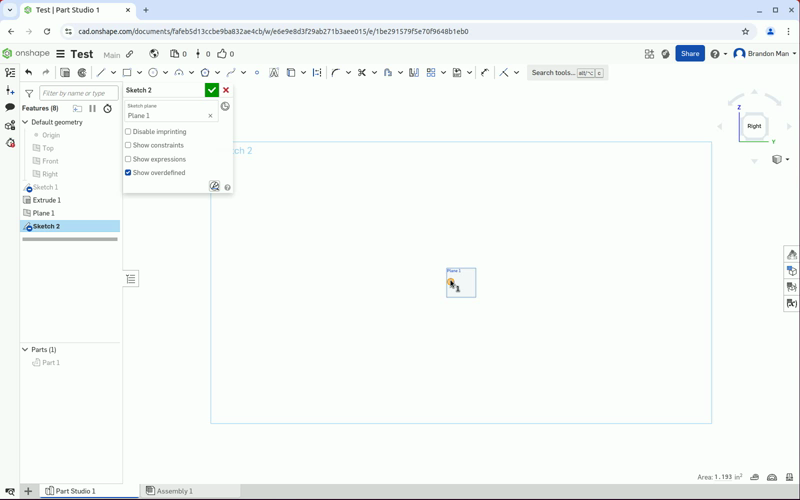
mouse_move(73, 352)
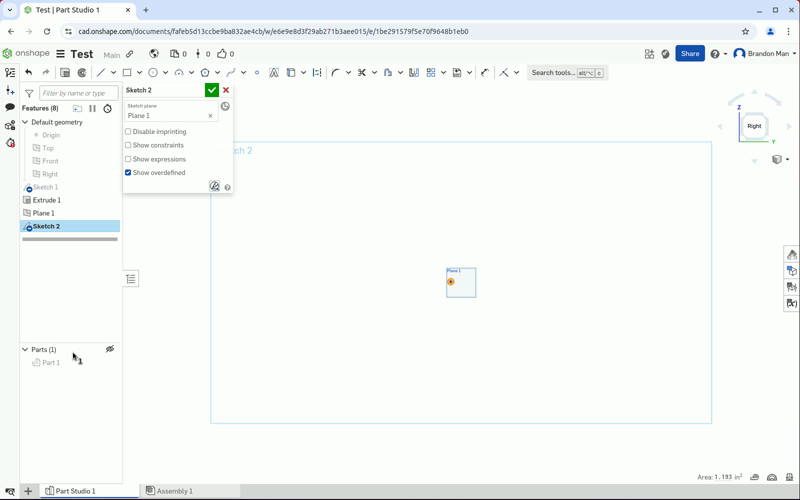
key(shift+y)
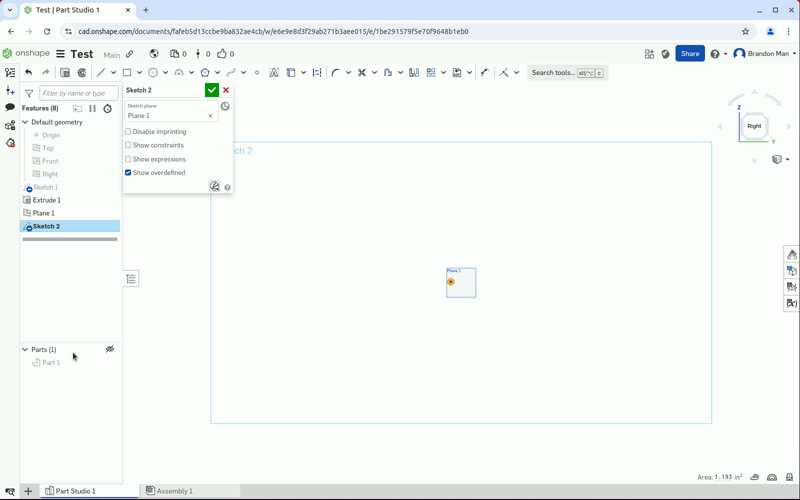
key(shift+e)
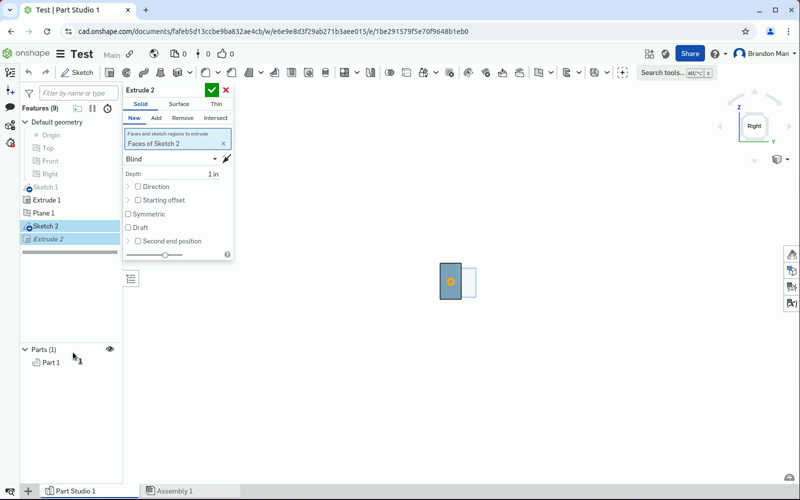
mouse_move(143, 106)
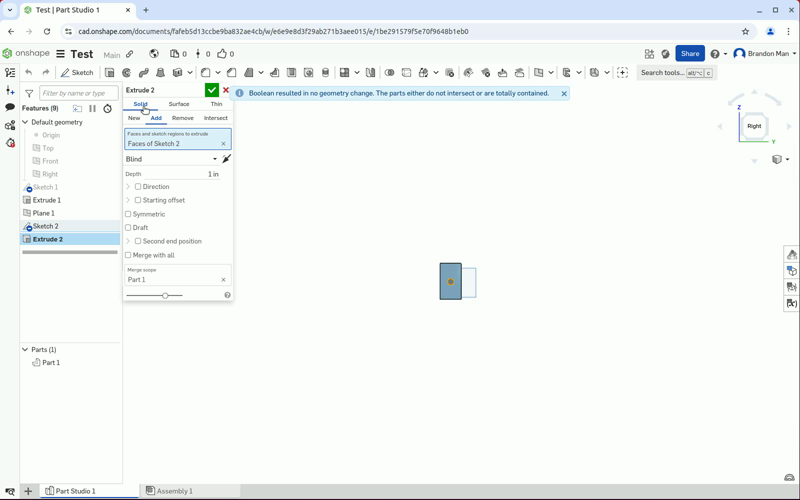
click(143, 106)
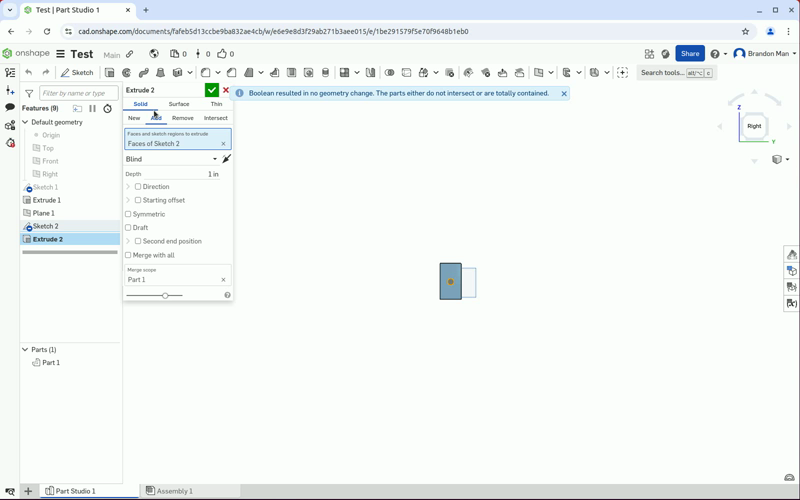
mouse_move(186, 120)
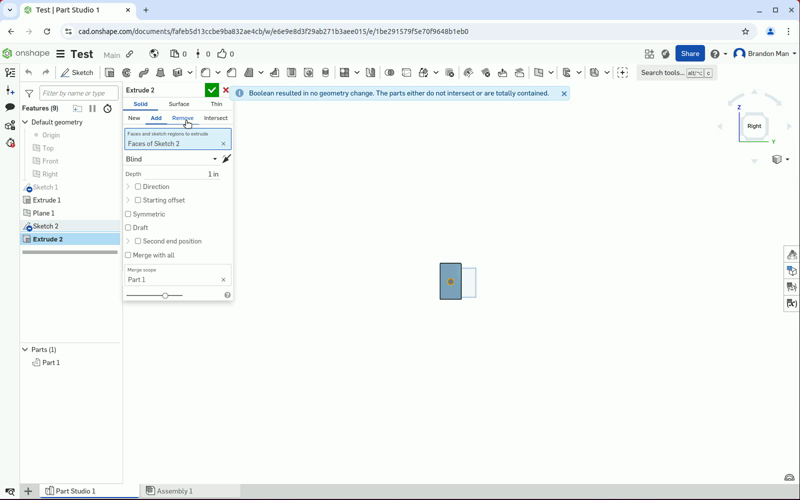
click(186, 120)
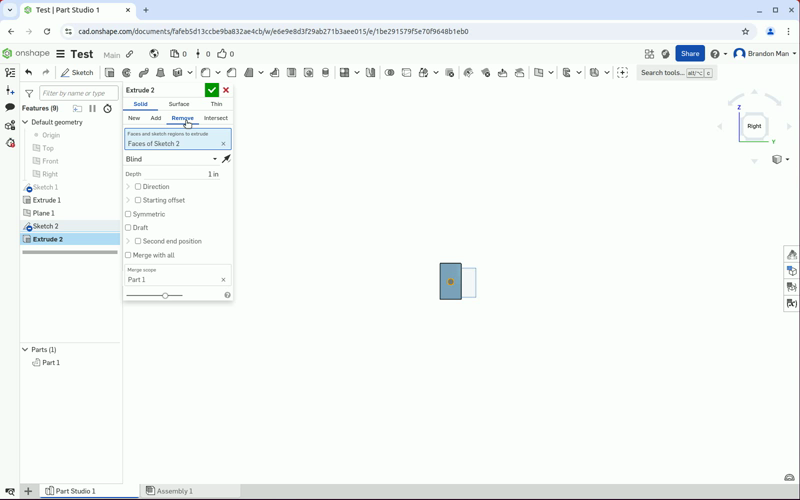
key(tab, 4)
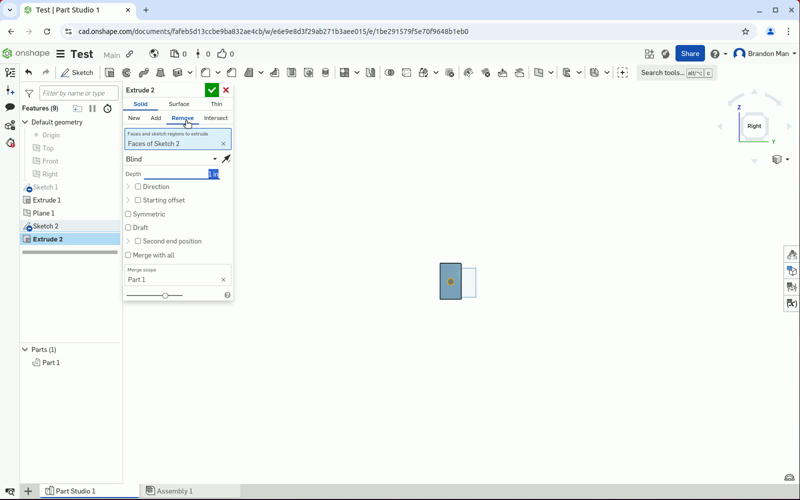
text(7.943)
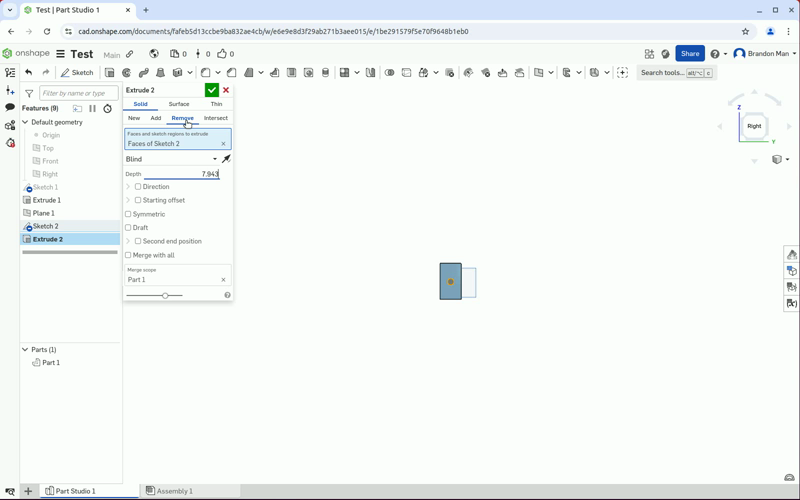
key(tab, 6)
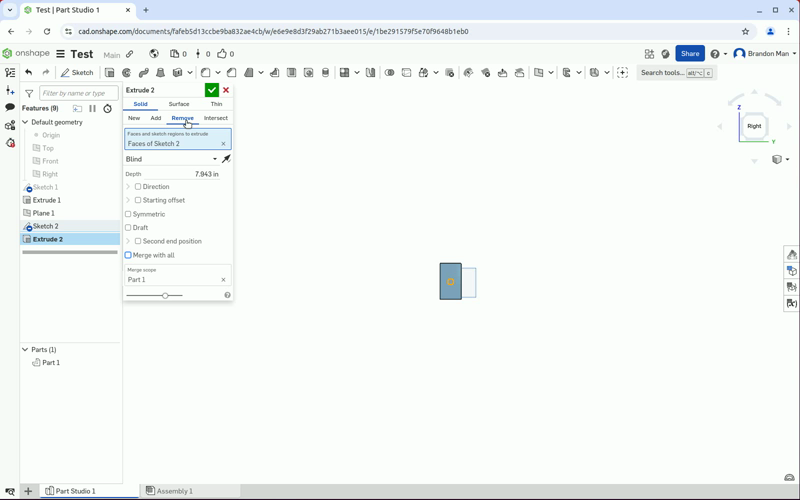
key(space)
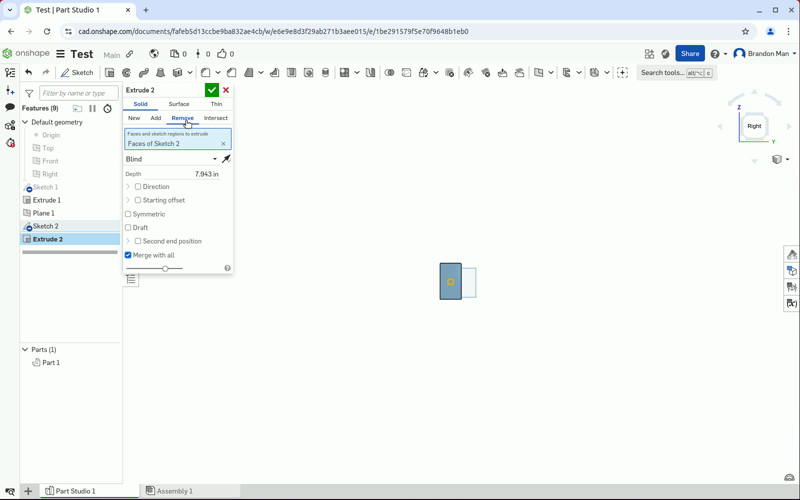
key(enter)
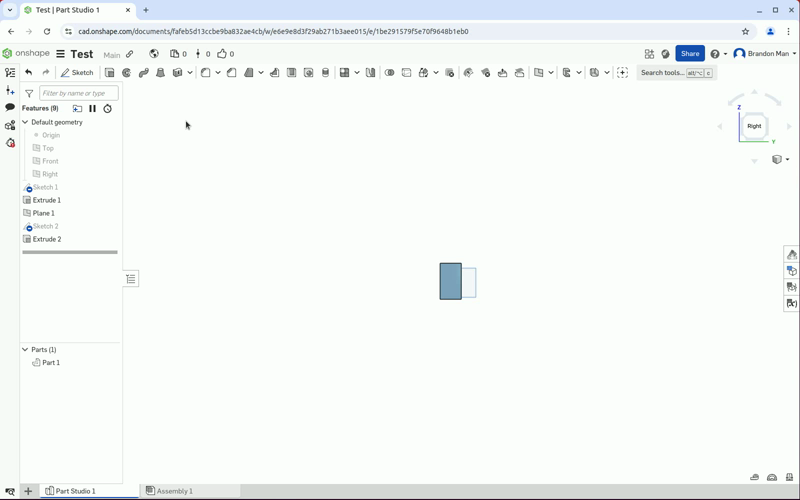
key(shift+h)
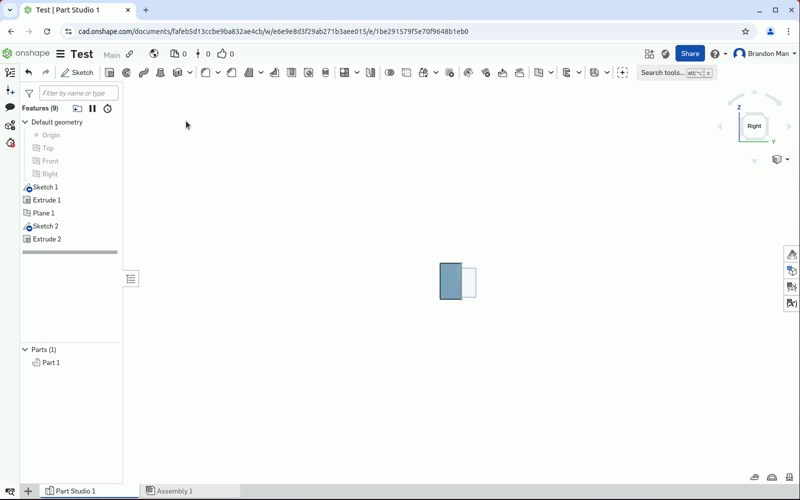
key(shift+h)
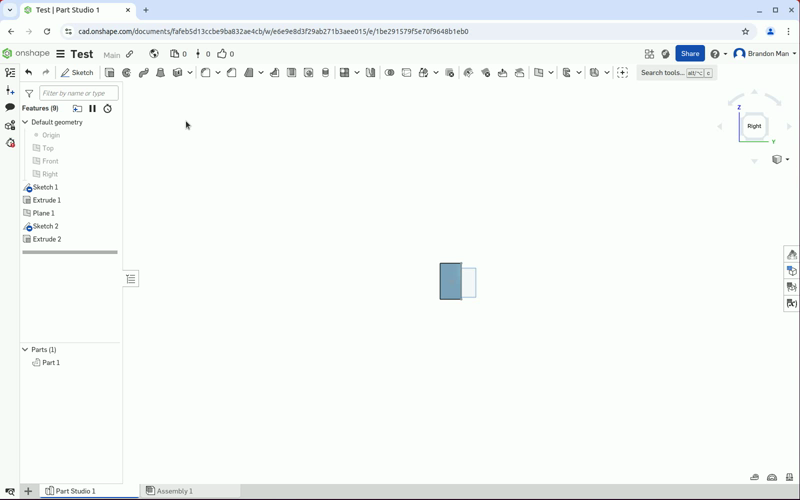
key(shift+7)
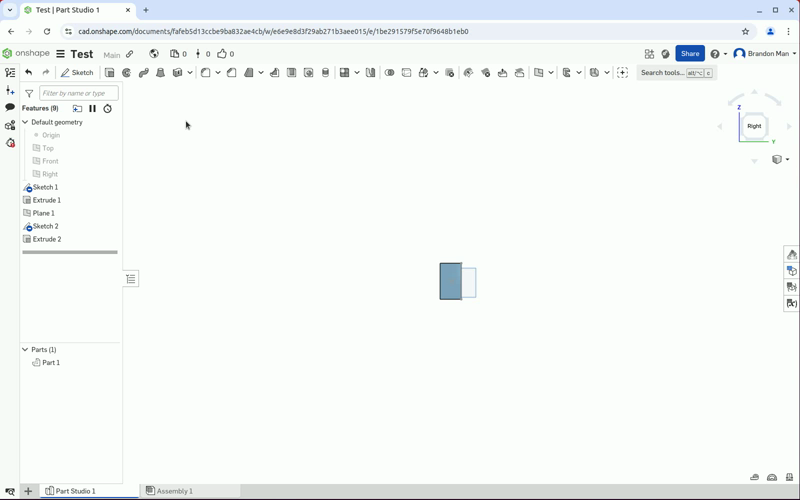
key(right, 2)
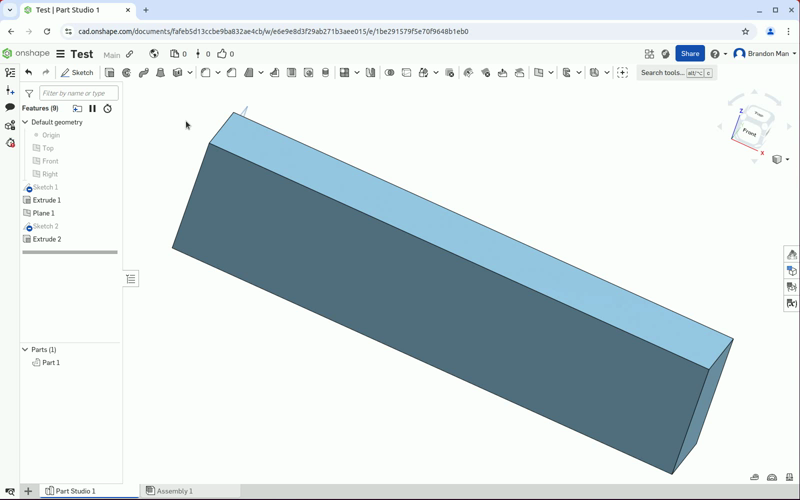
key(down, 2)
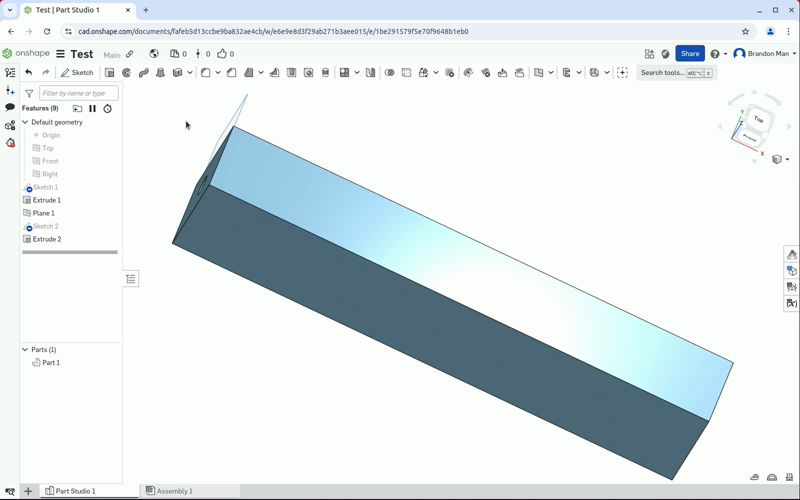
key(up, 2)
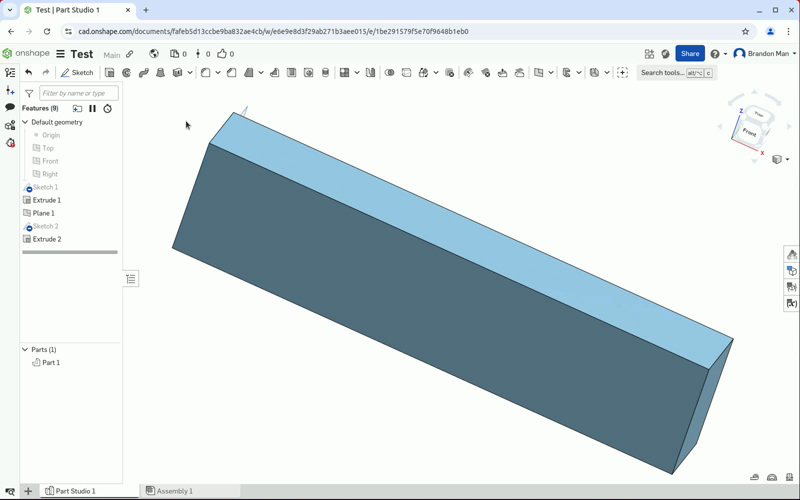
key(left, 2)
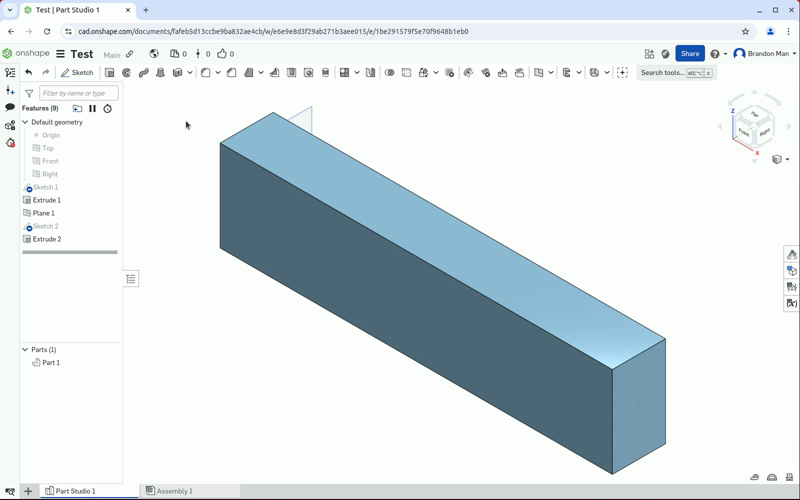
mouse_move(73, 189)
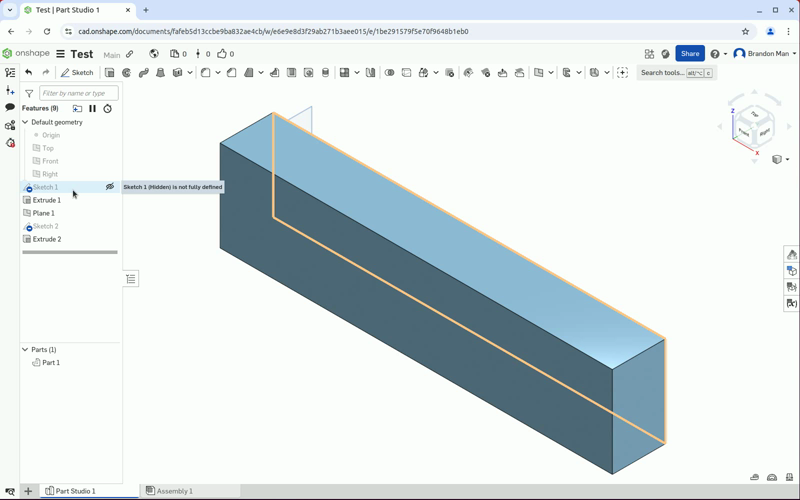
click(73, 189)